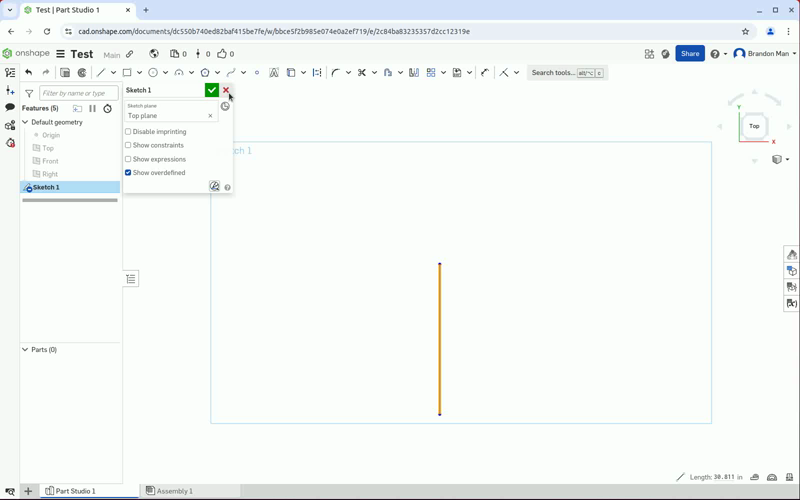
key(shift+h)
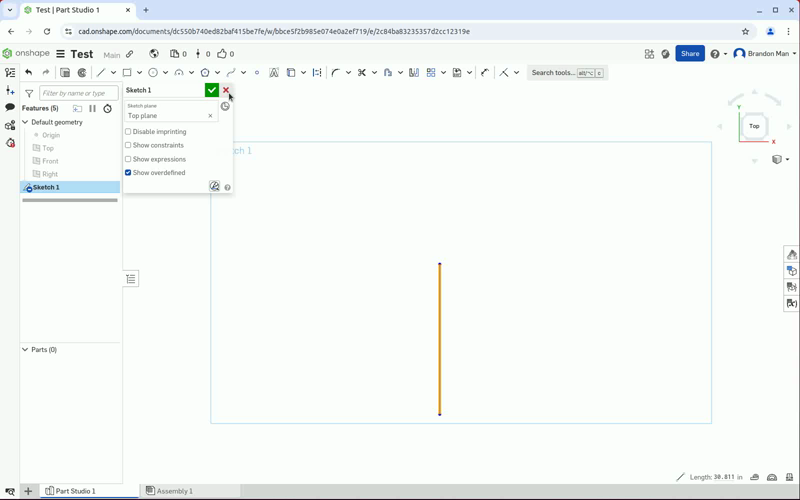
key(shift+s)
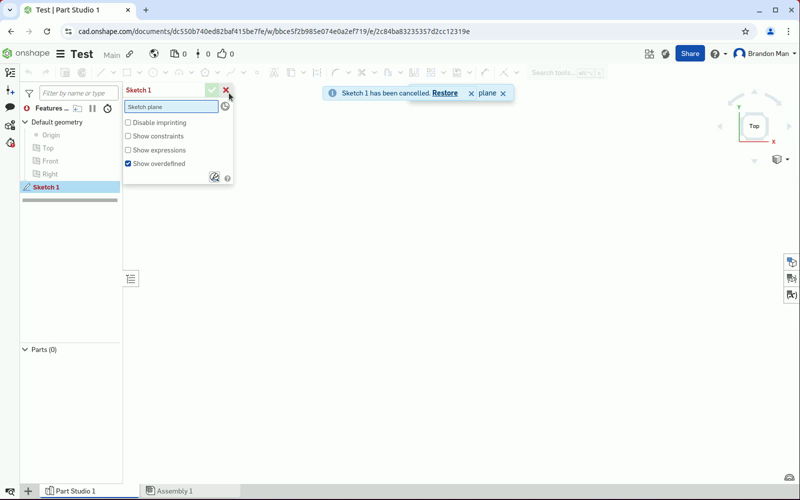
mouse_move(73, 150)
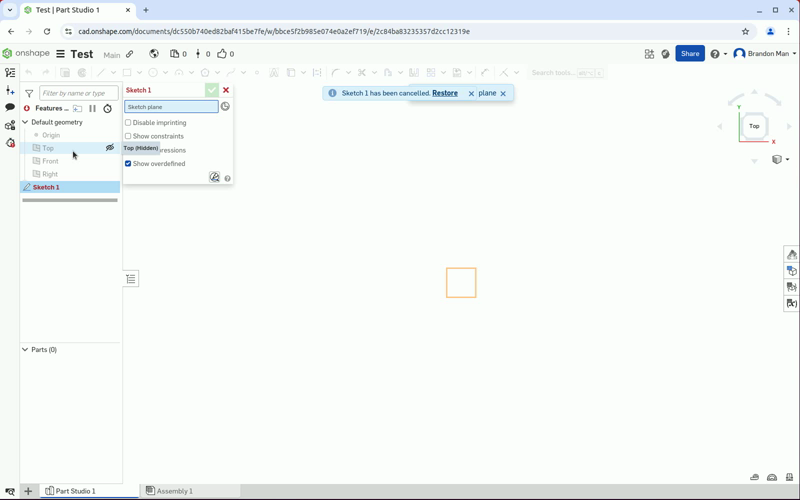
click(73, 150)
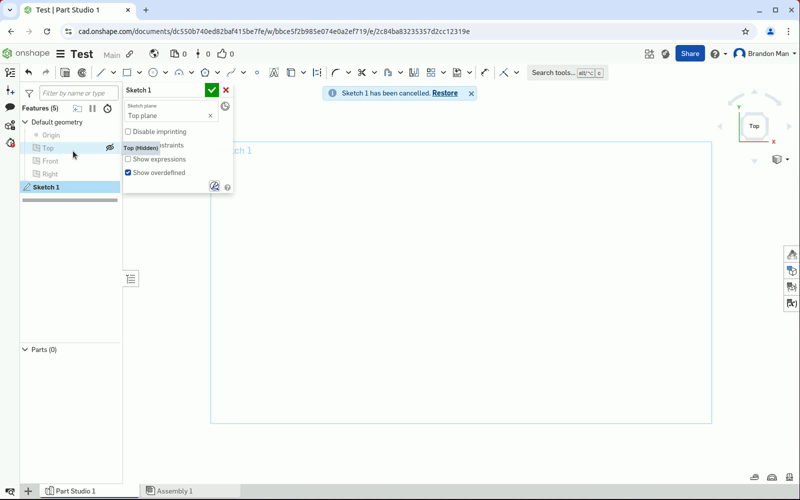
mouse_move(73, 352)
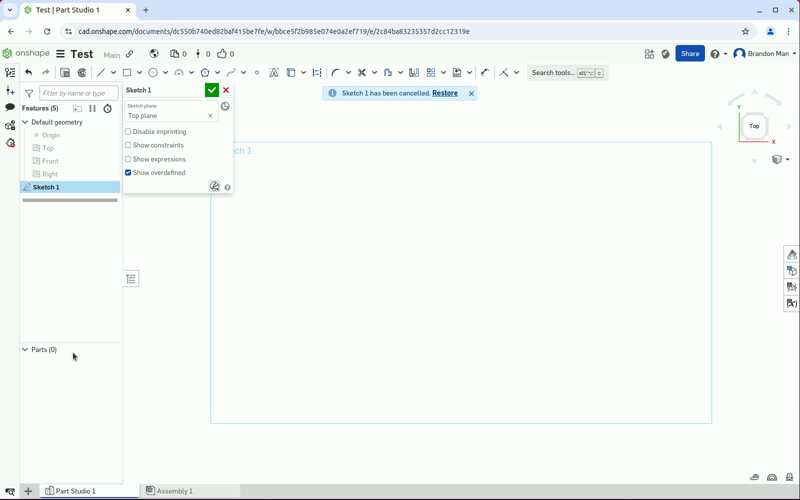
key(y)
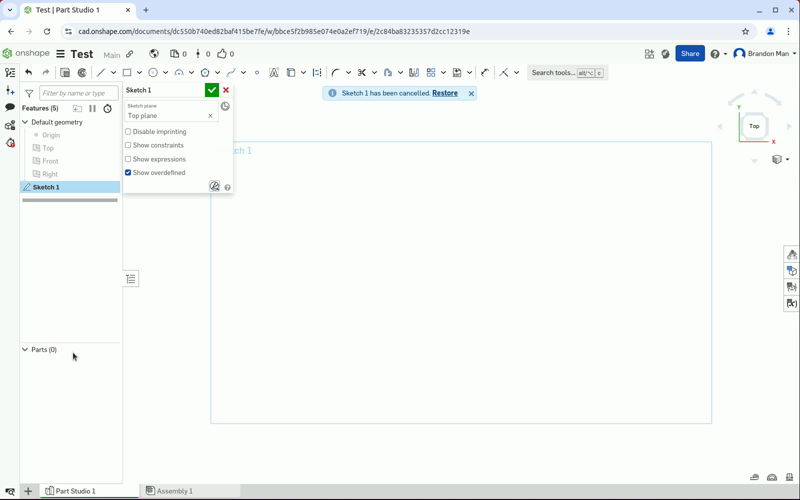
key(c)
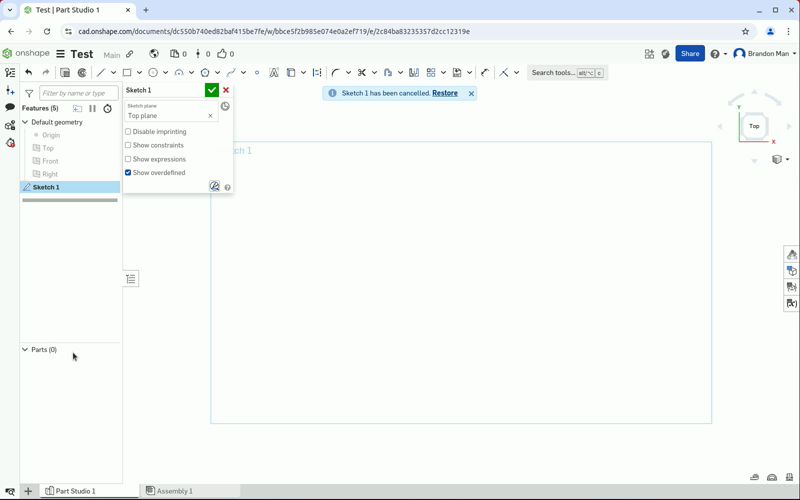
key_down(shift)
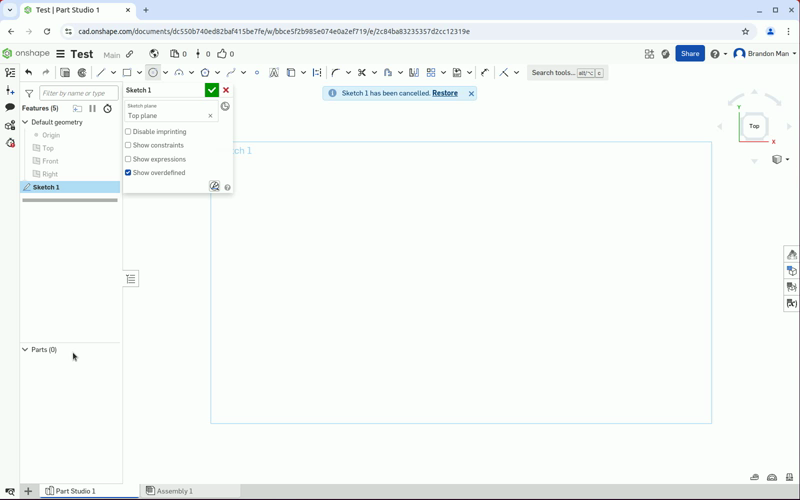
mouse_move(392, 282)
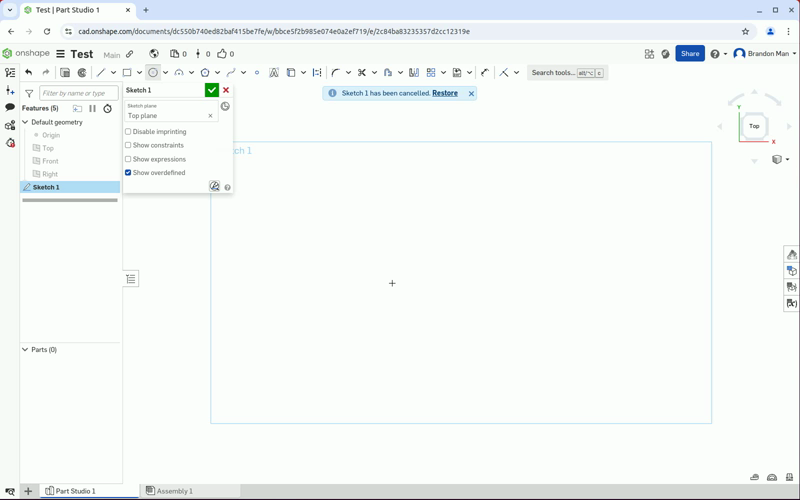
click(392, 282)
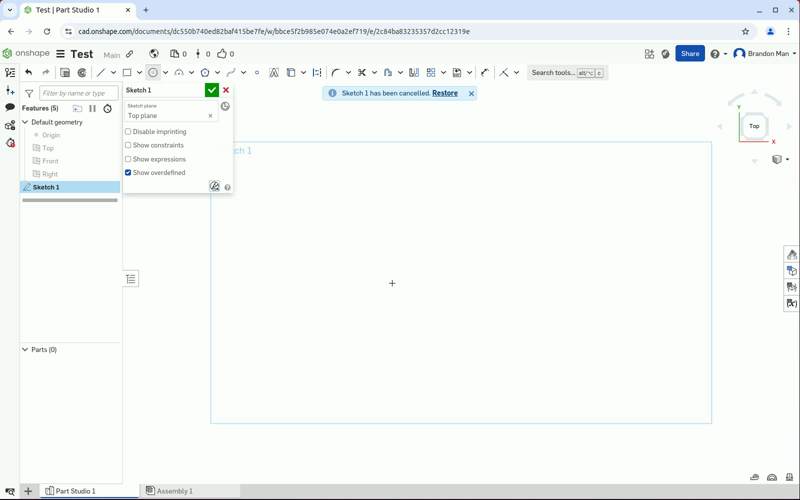
key_up(shift)
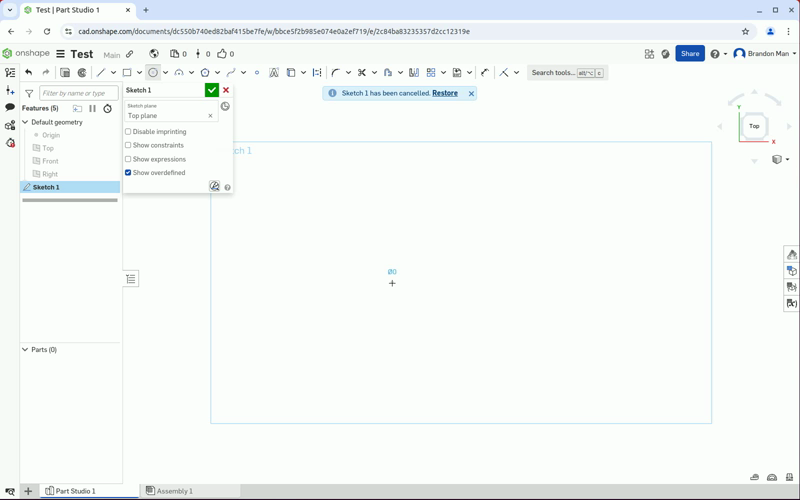
mouse_move(435, 282)
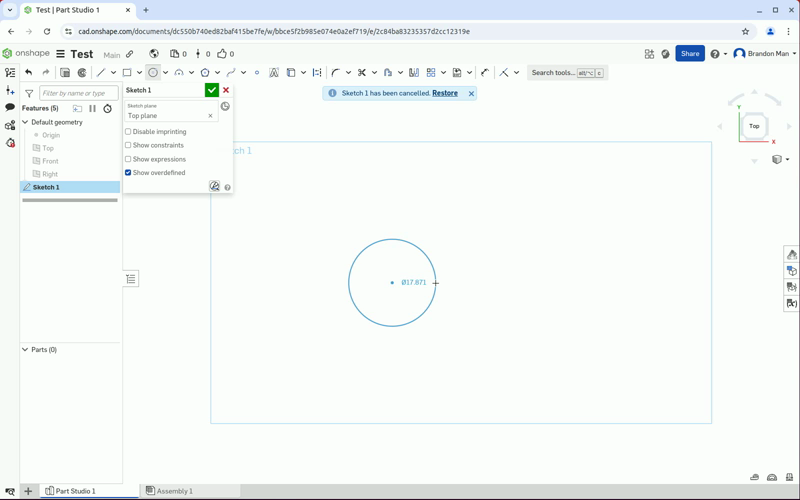
click(435, 282)
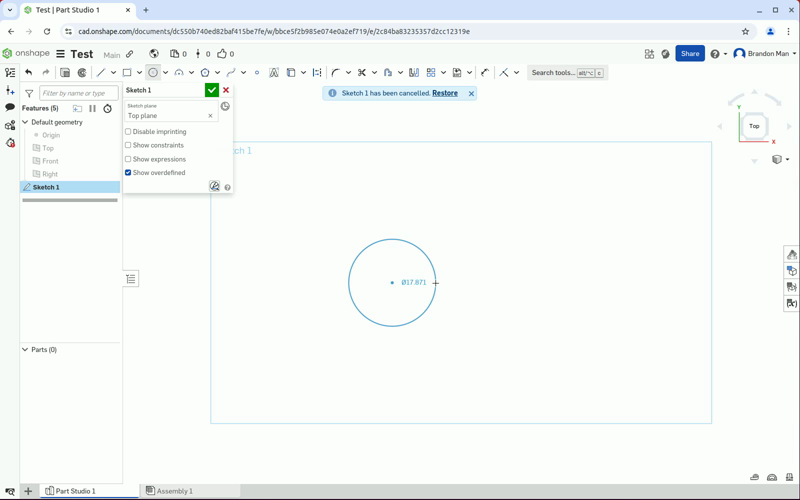
key(esc)
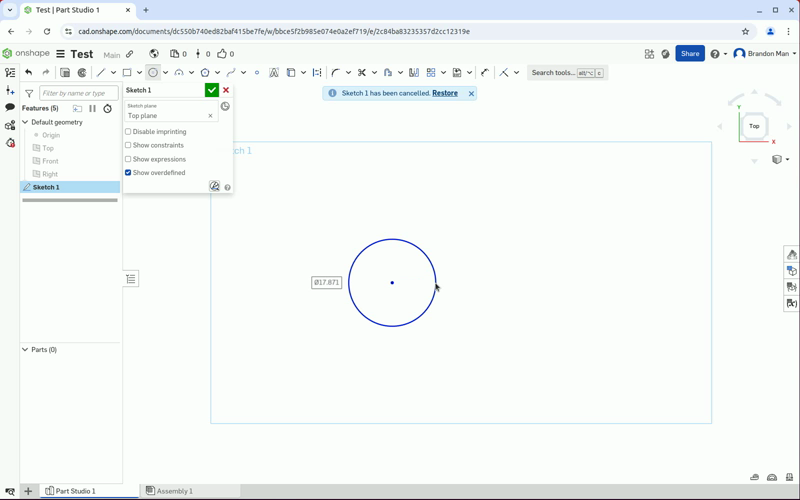
key(c)
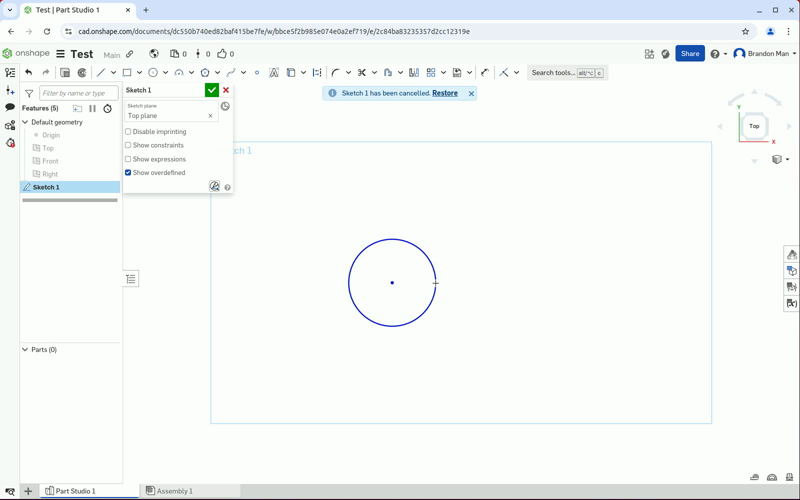
key_down(shift)
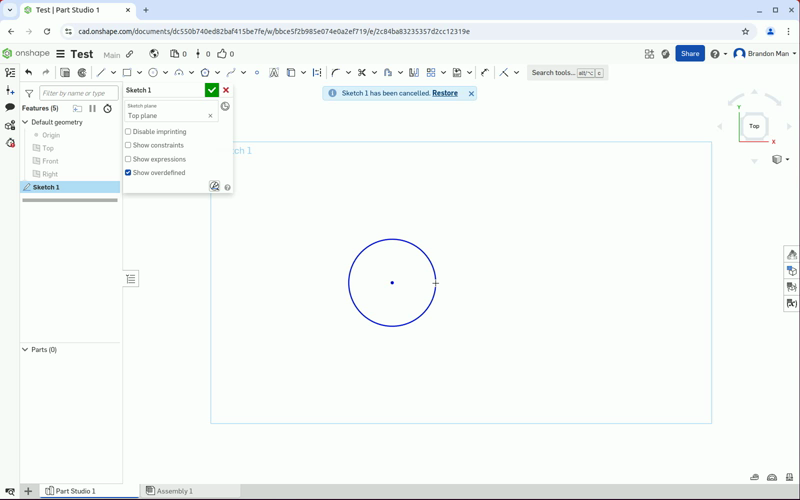
mouse_move(392, 282)
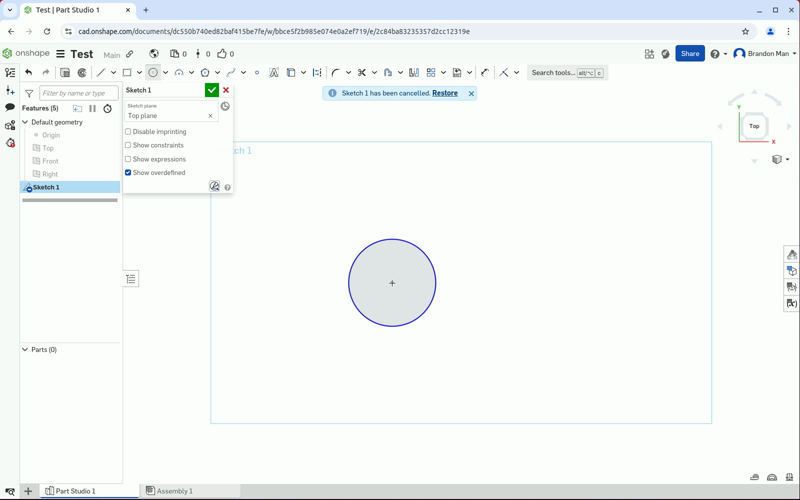
click(392, 282)
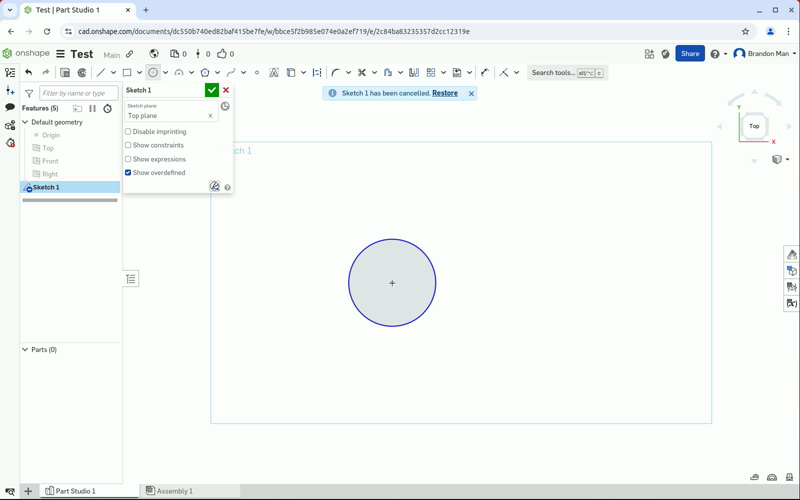
key_up(shift)
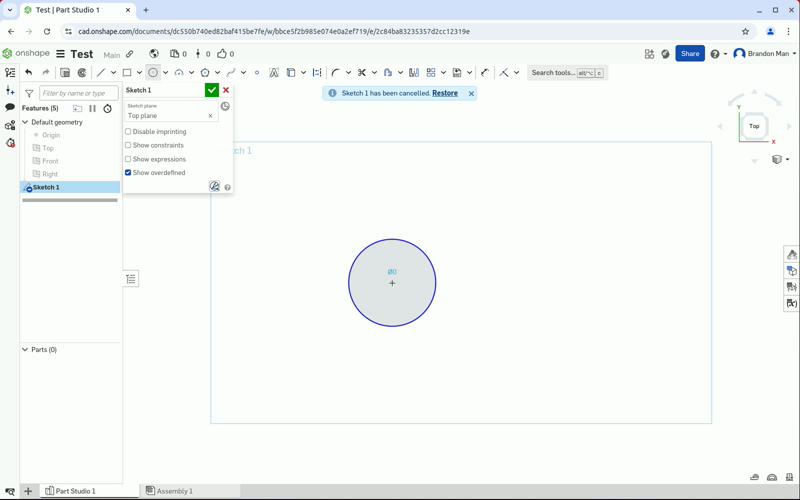
mouse_move(415, 282)
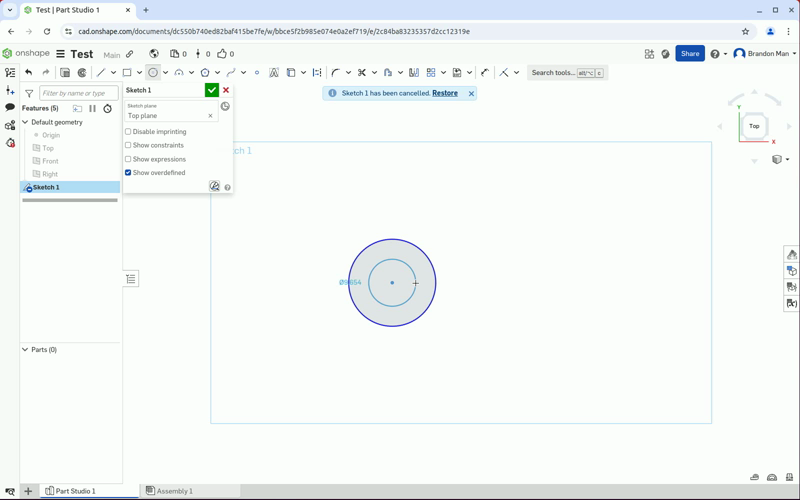
click(415, 282)
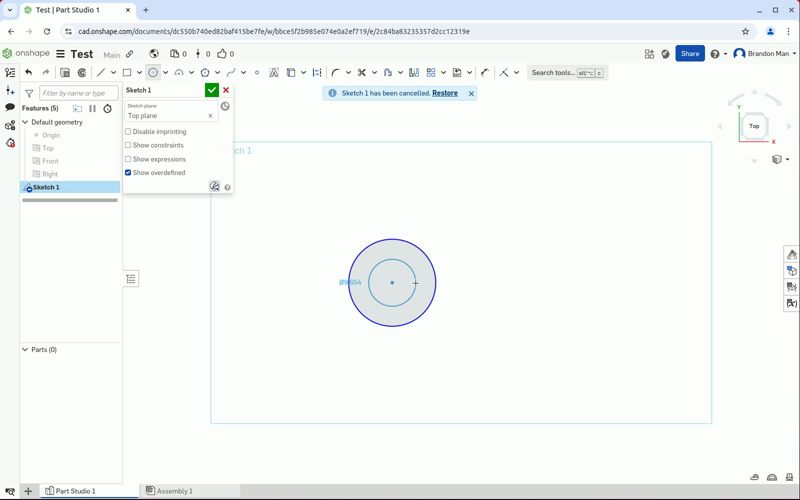
key(esc)
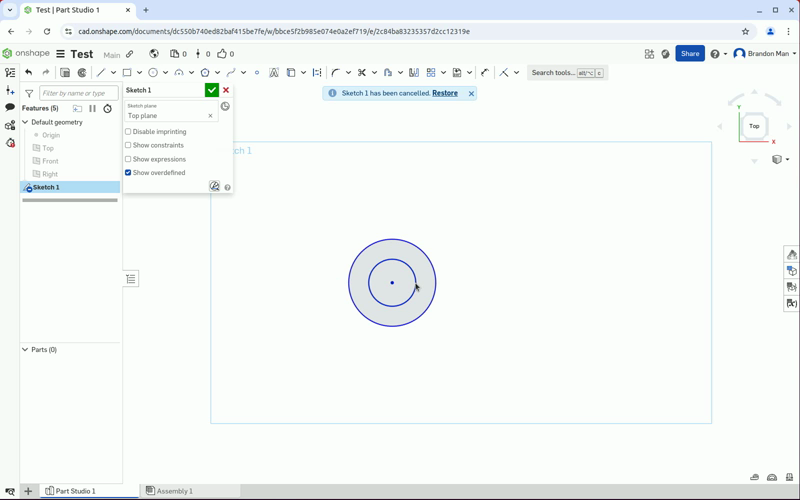
mouse_move(414, 258)
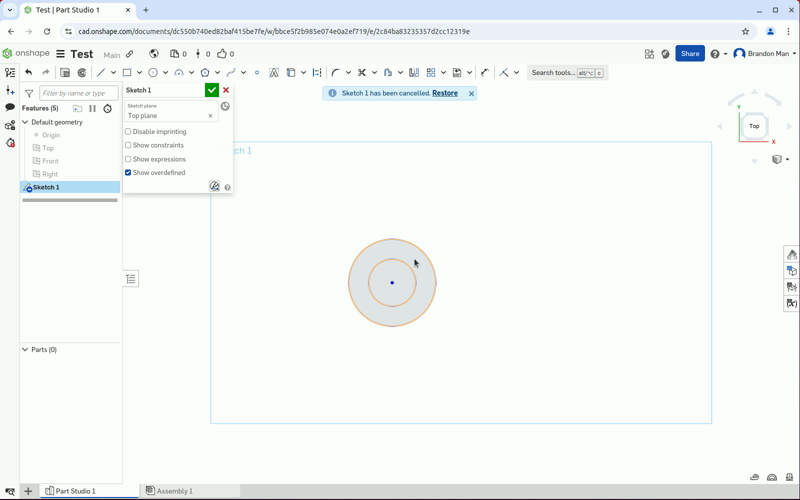
click(414, 258)
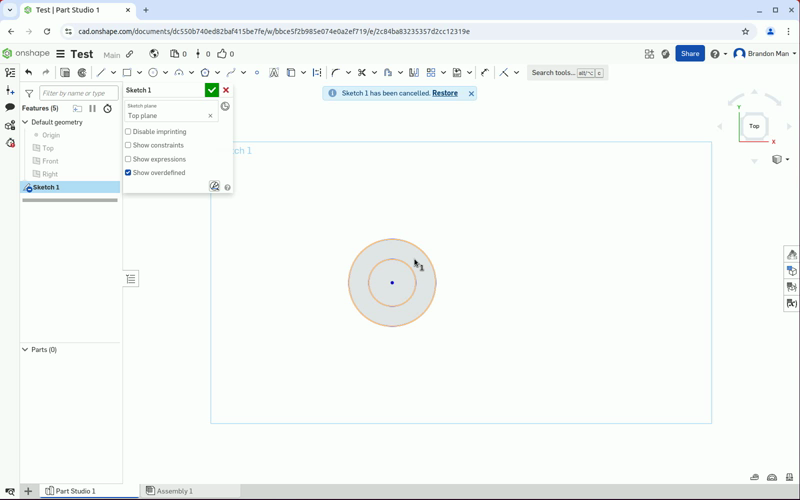
mouse_move(73, 352)
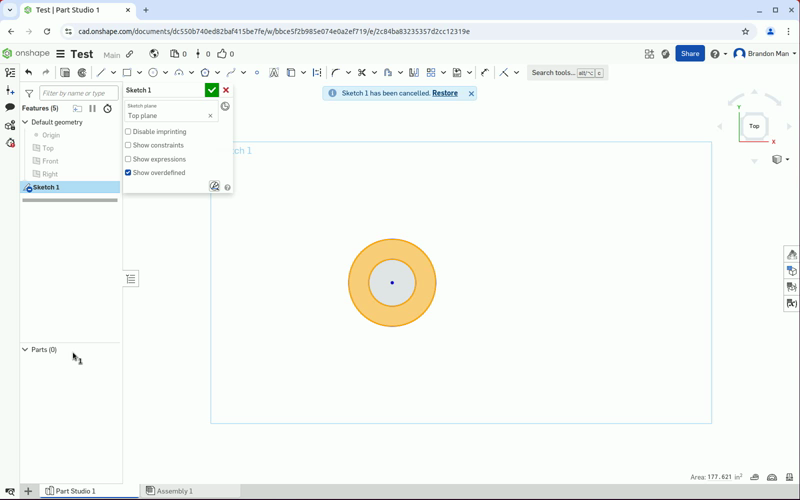
key(shift+y)
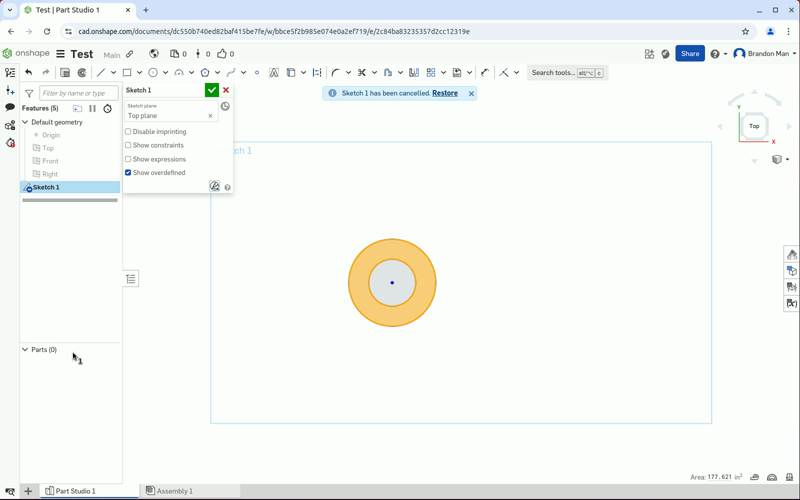
key(shift+e)
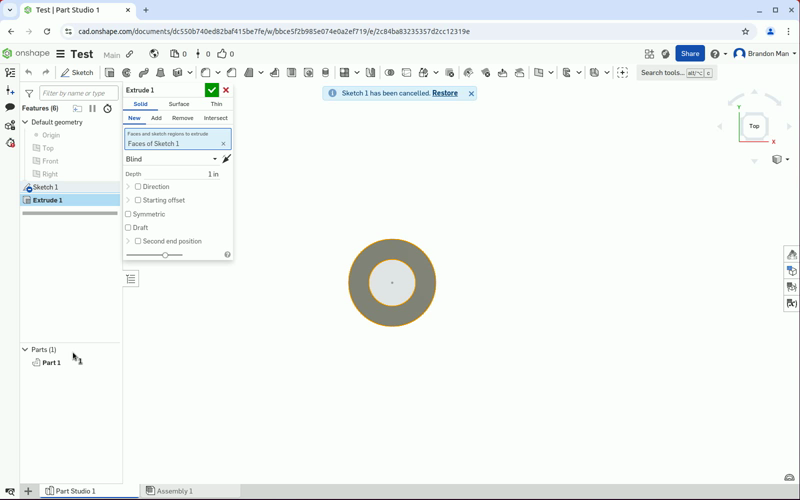
mouse_move(143, 106)
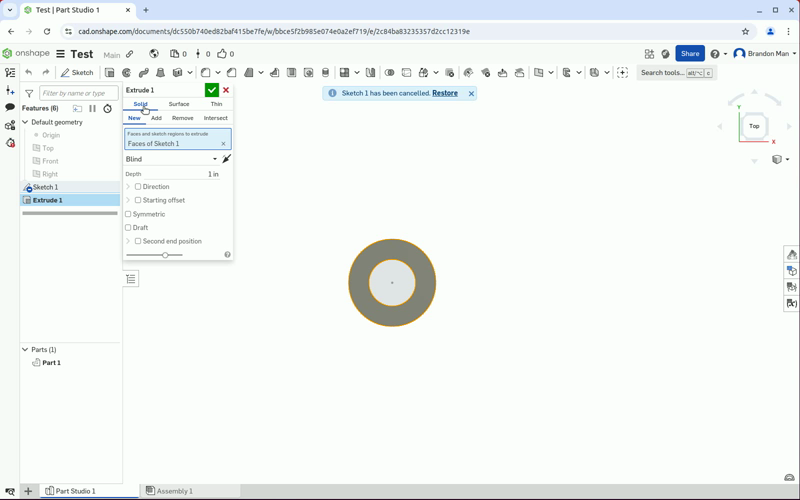
click(143, 106)
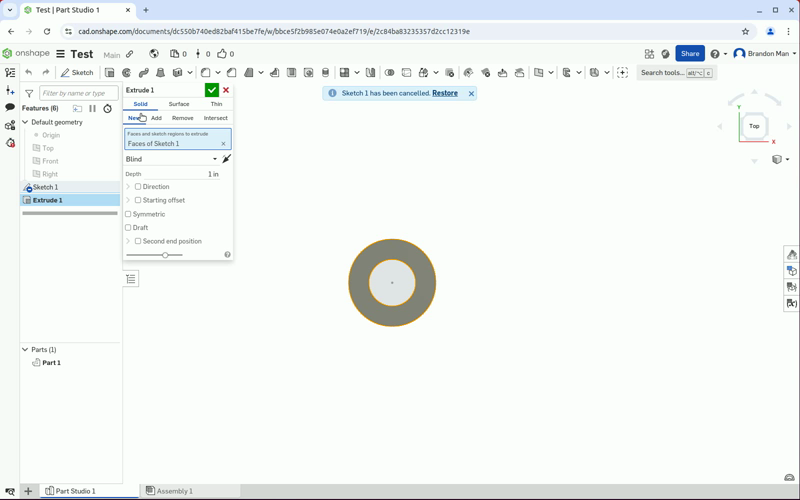
mouse_move(137, 120)
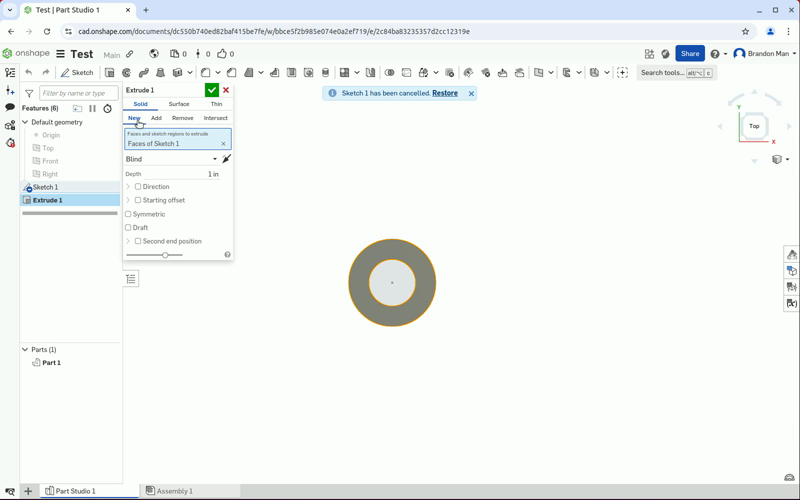
click(137, 120)
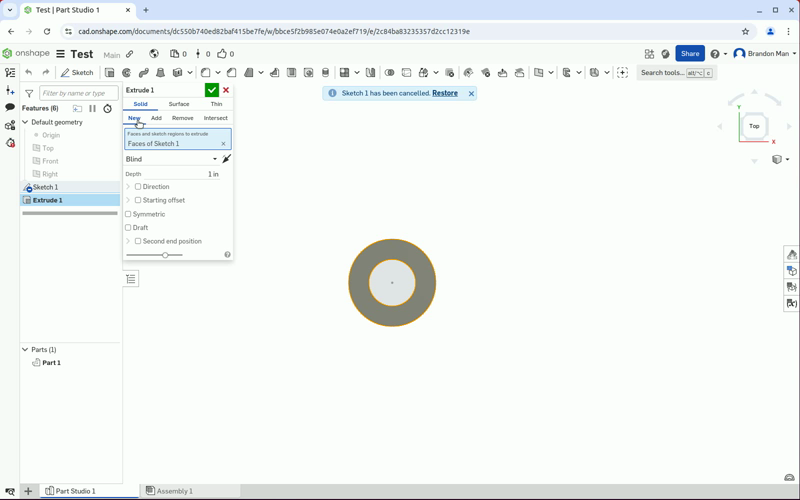
key(tab, 4)
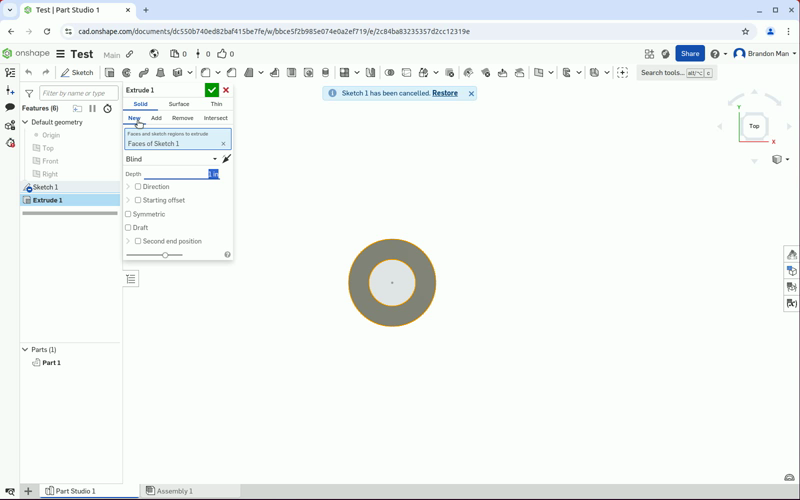
text(7.703)
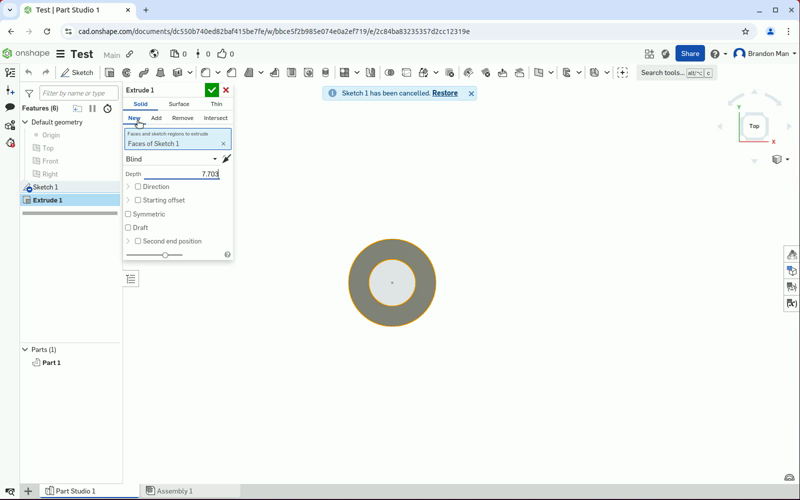
key(enter)
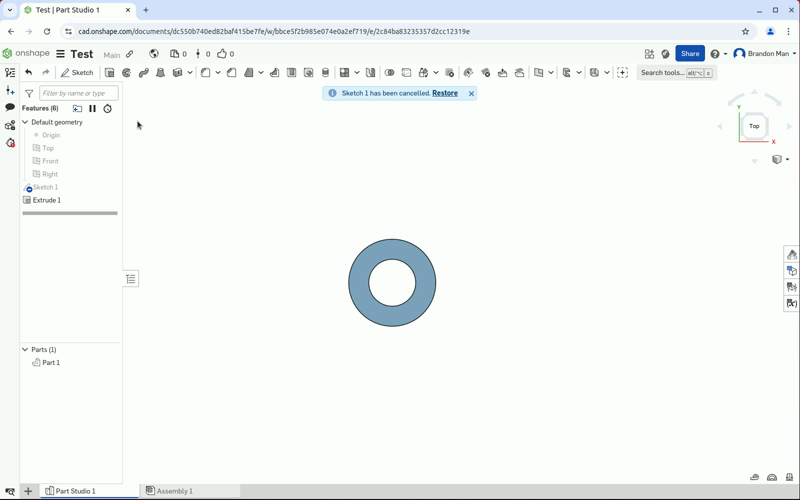
key(shift+h)
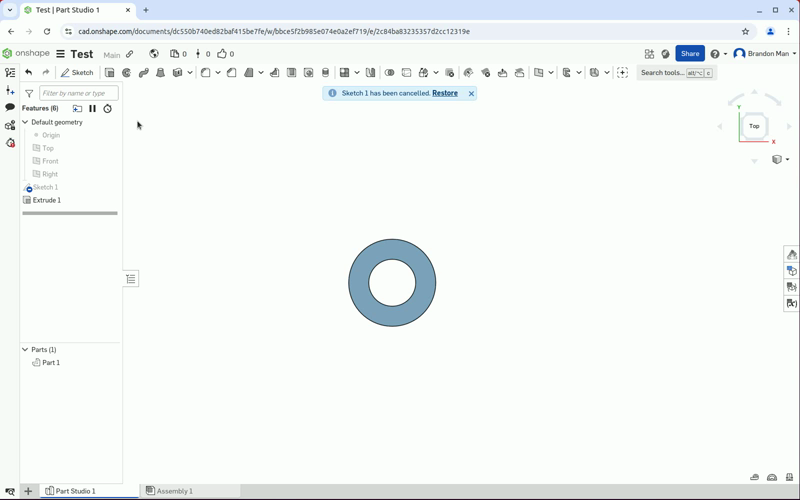
key(shift+h)
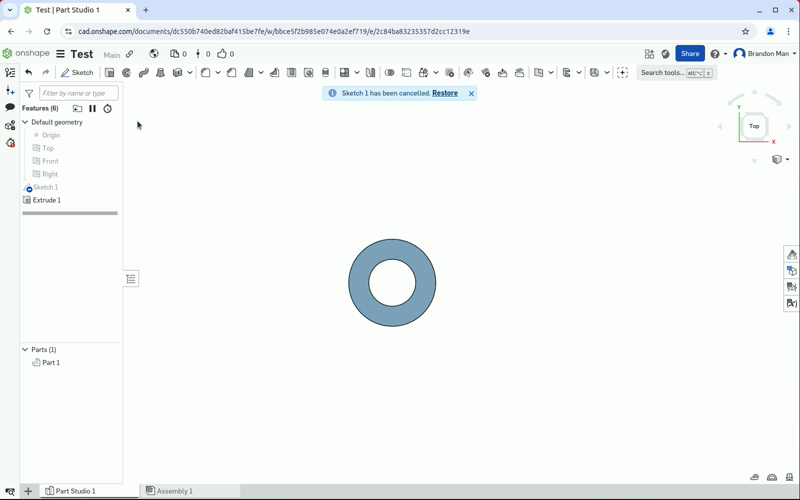
mouse_move(73, 189)
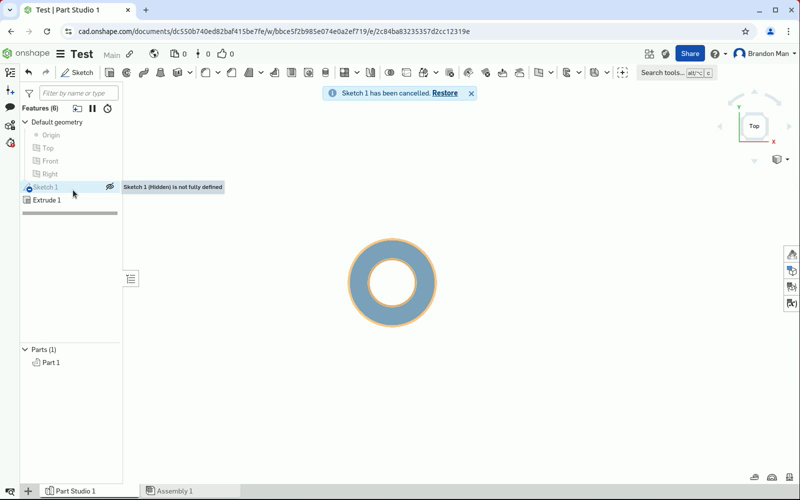
click(73, 189)
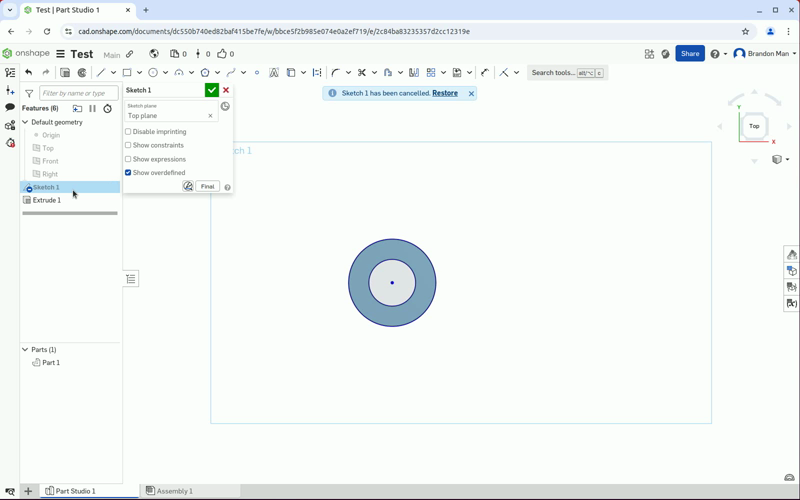
mouse_move(229, 92)
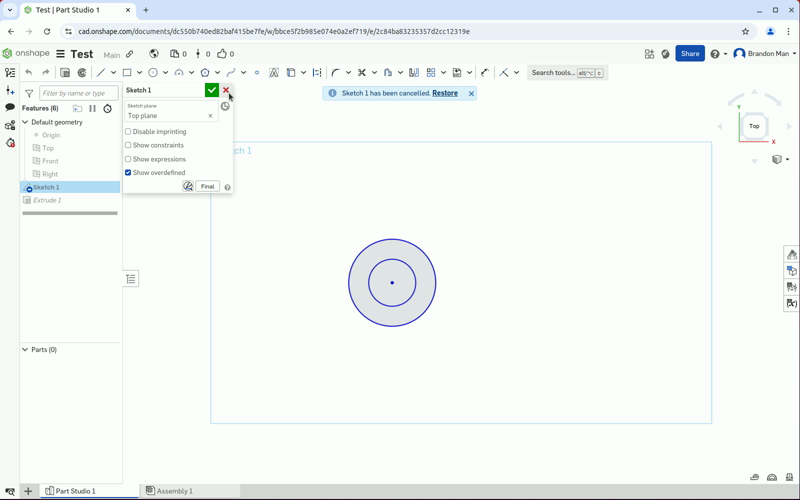
click(229, 92)
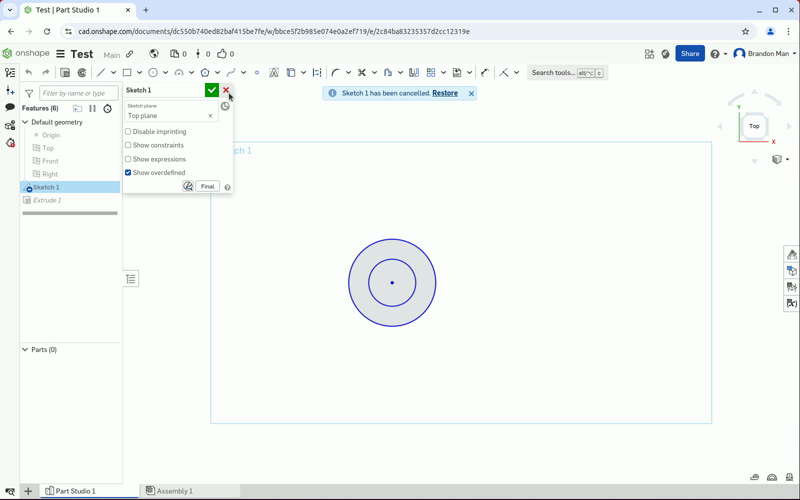
key(shift+s)
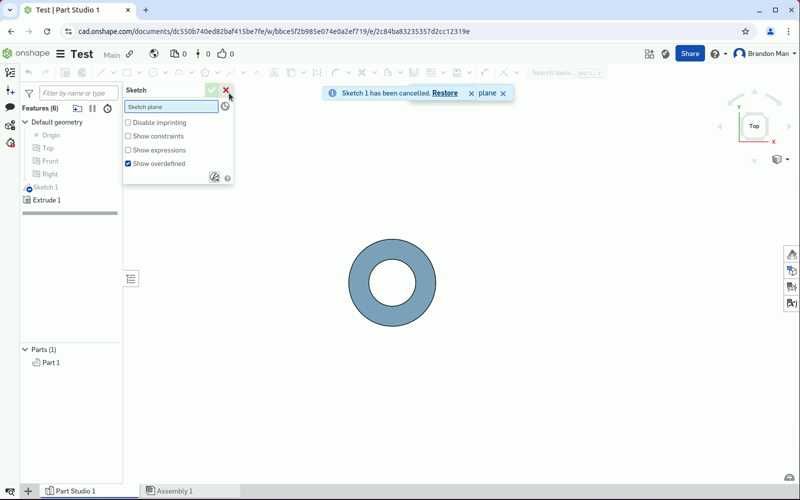
mouse_move(73, 150)
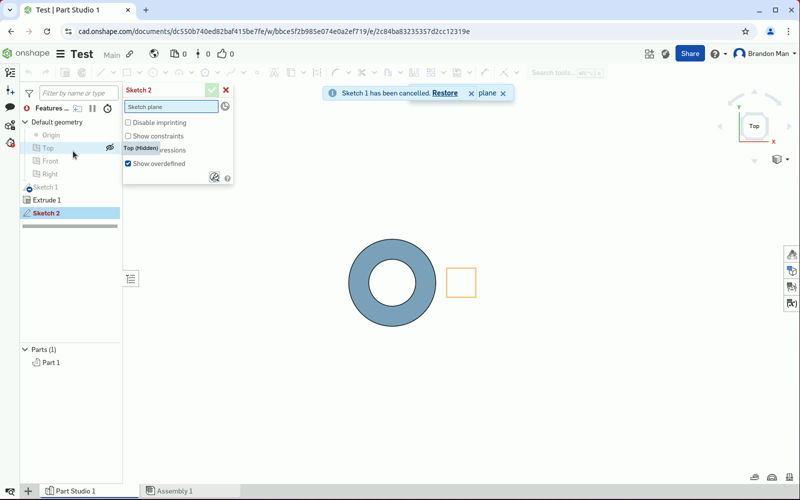
click(73, 150)
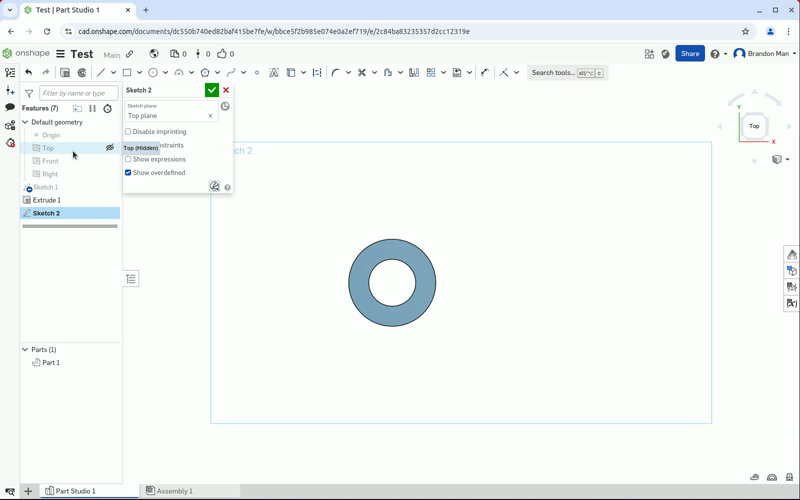
mouse_move(73, 352)
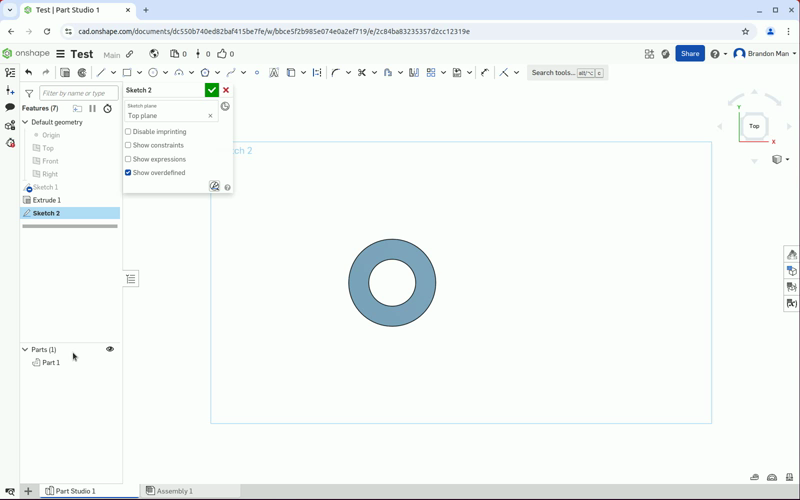
key(y)
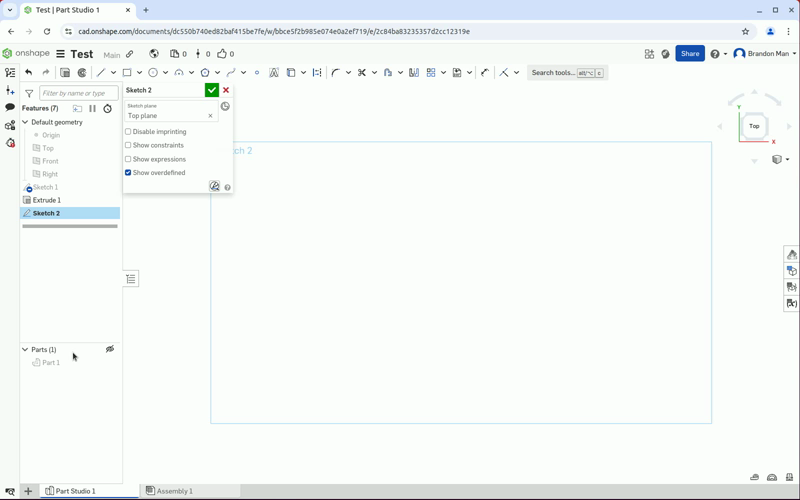
key(l)
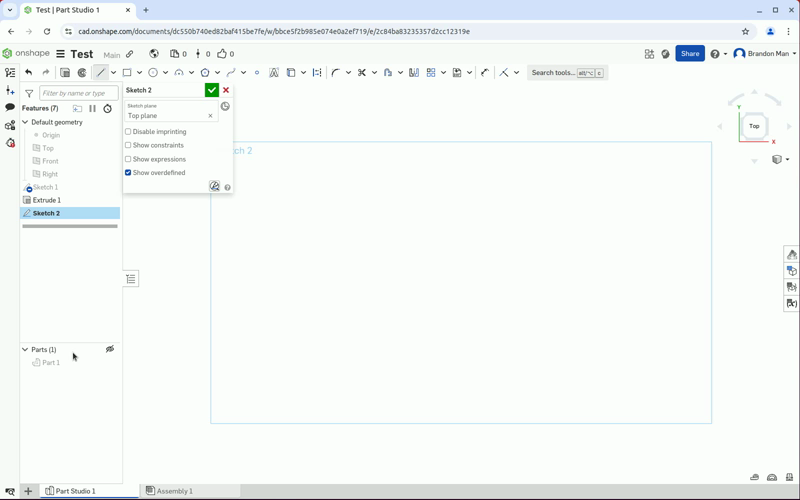
key_down(shift)
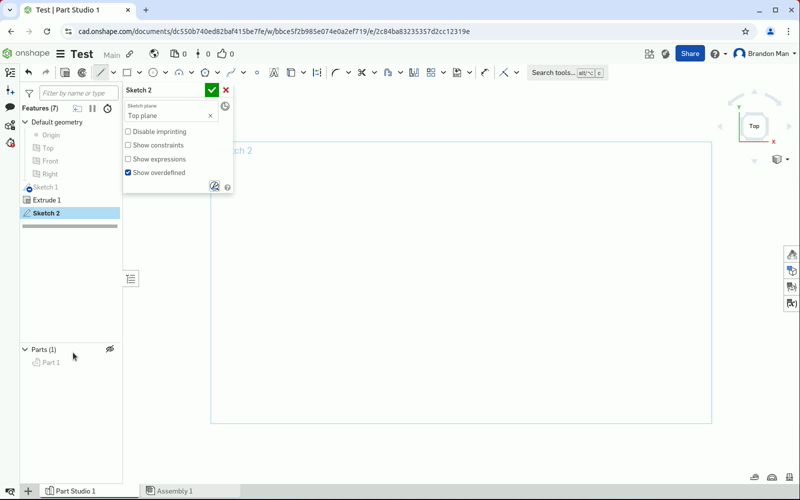
mouse_move(391, 326)
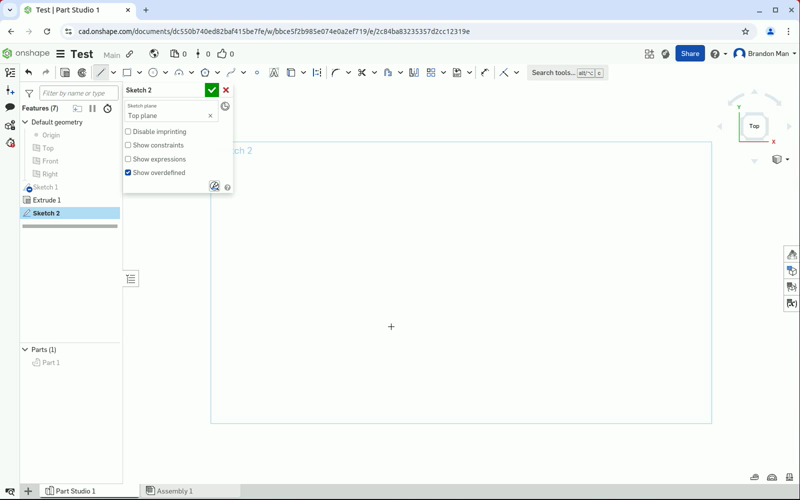
click(391, 326)
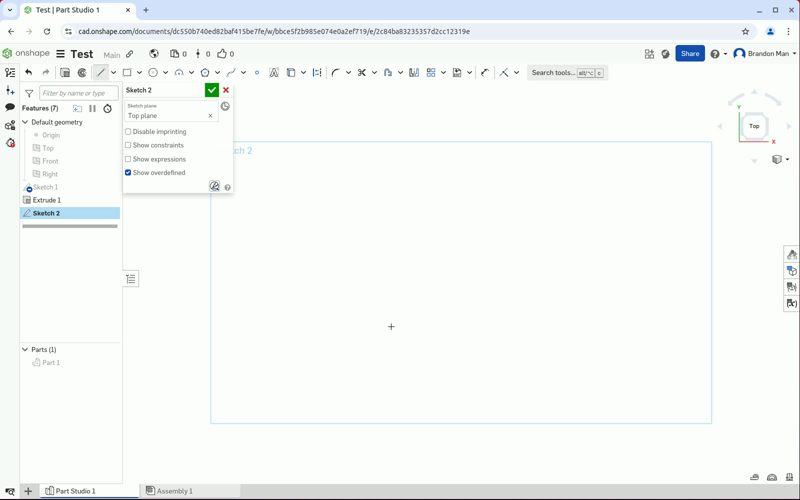
key_up(shift)
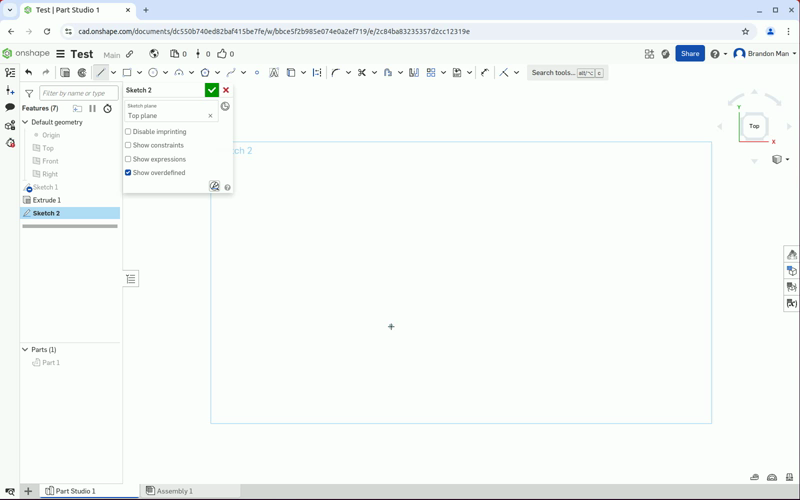
key_down(shift)
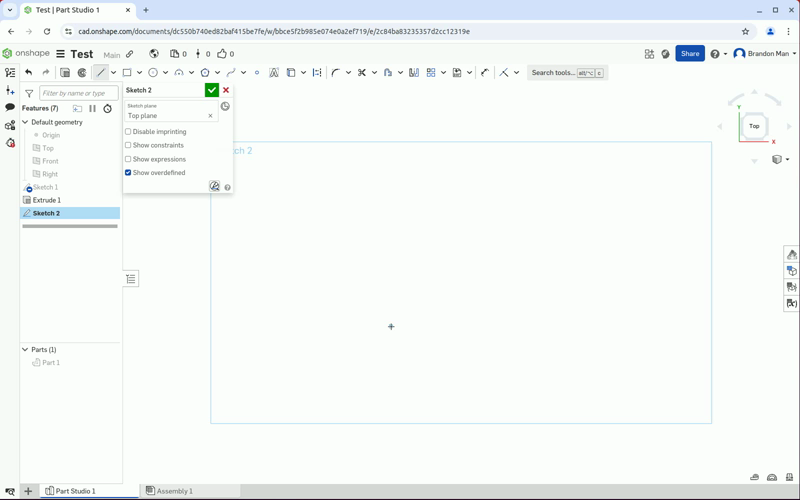
mouse_move(529, 324)
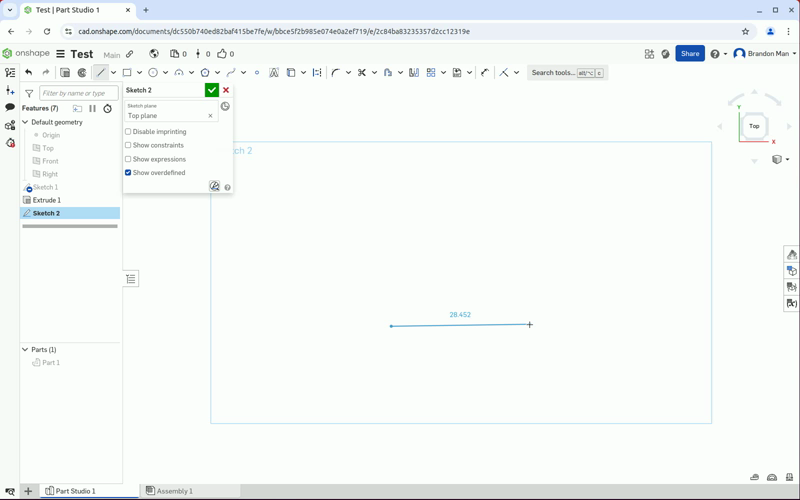
click(529, 324)
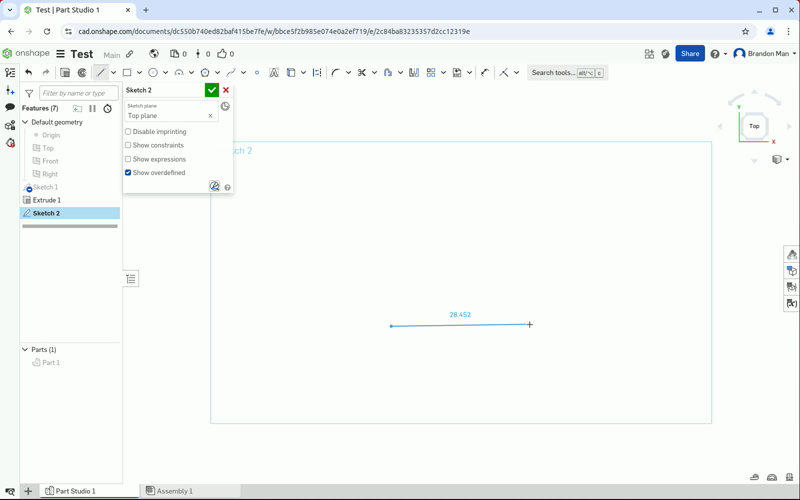
key_up(shift)
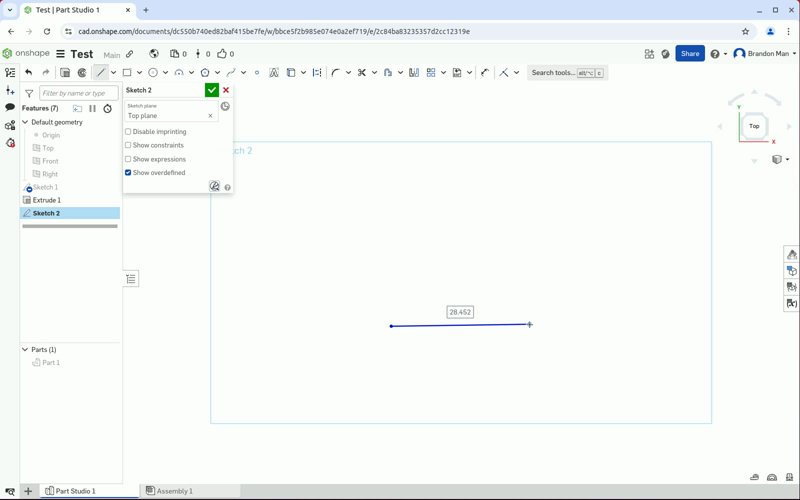
key(esc)
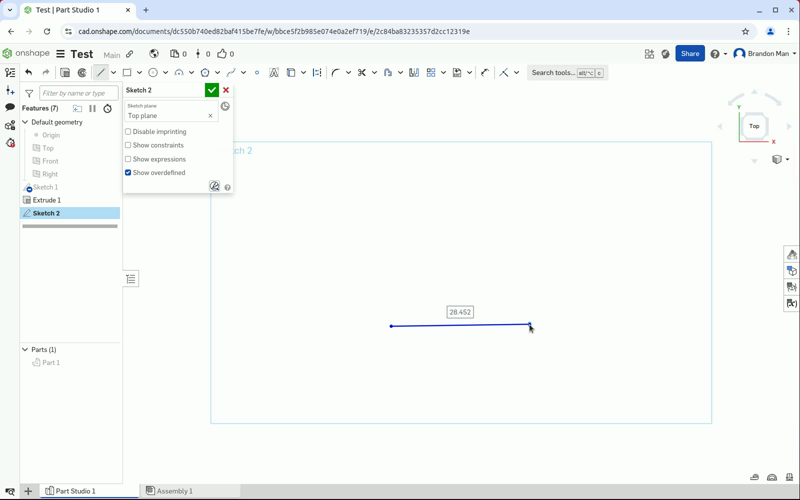
key(a)
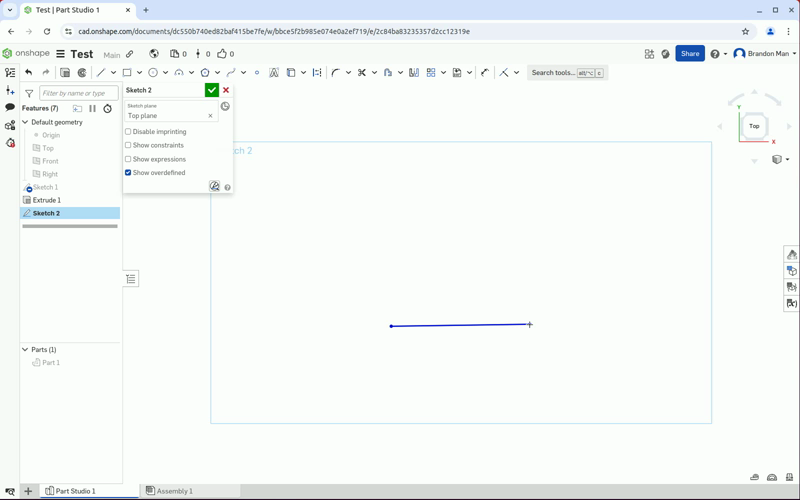
mouse_move(529, 324)
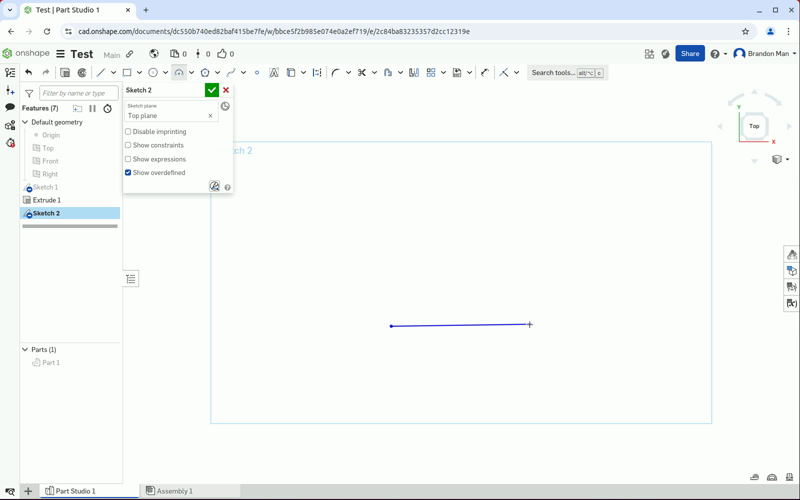
click(529, 324)
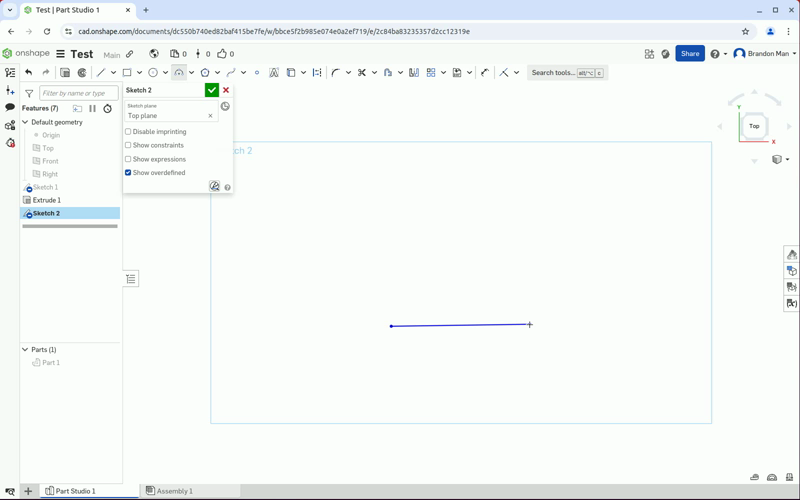
key_down(shift)
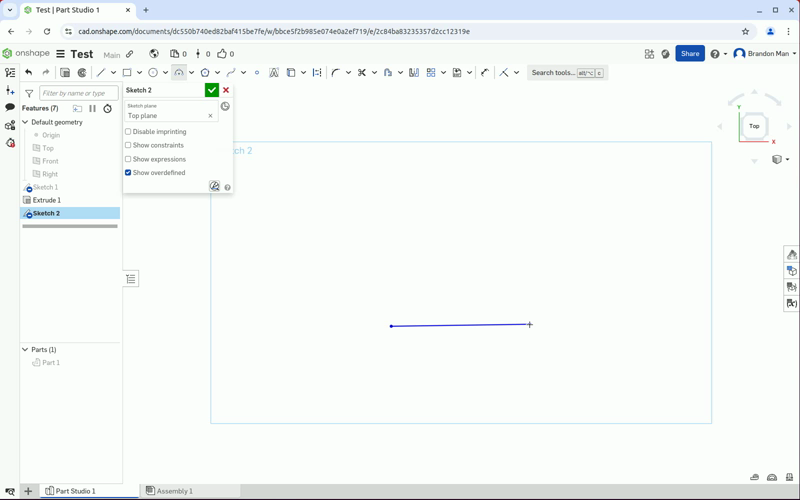
mouse_move(529, 241)
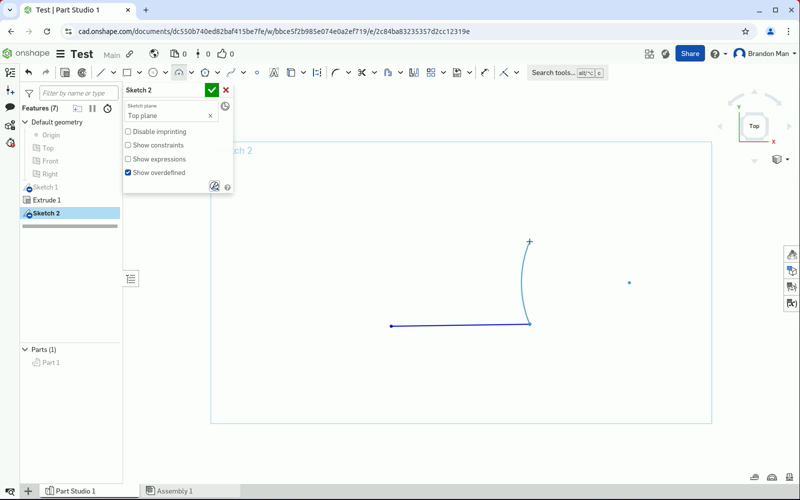
click(529, 241)
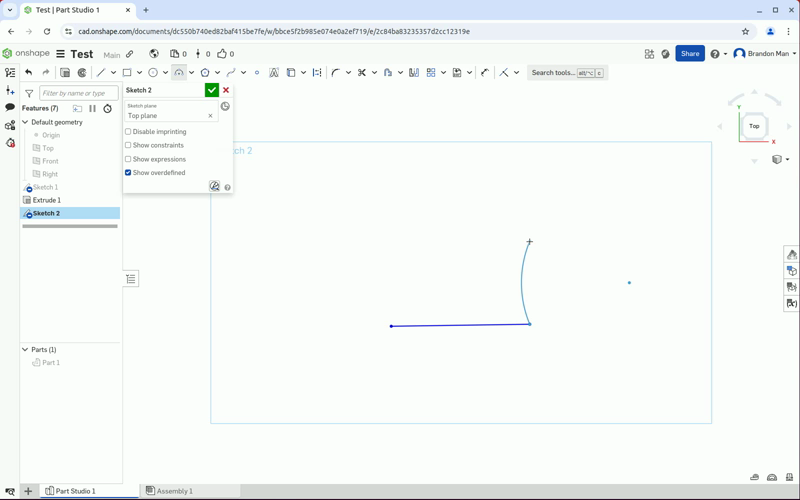
mouse_move(570, 282)
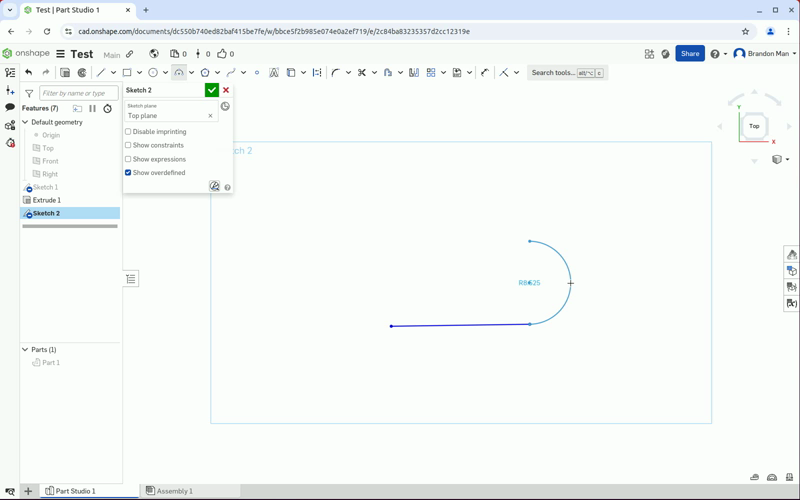
click(570, 282)
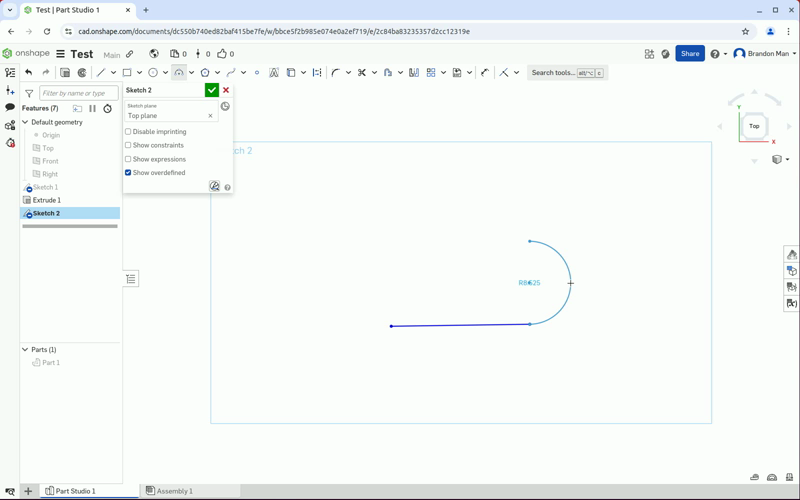
key_up(shift)
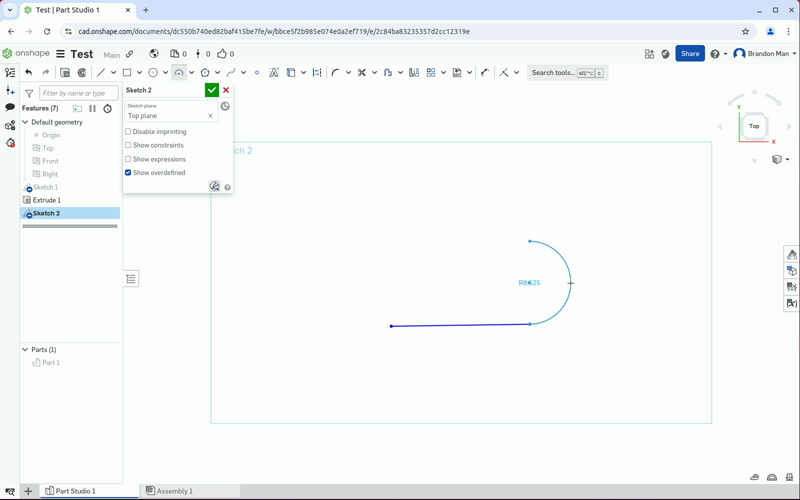
key(esc)
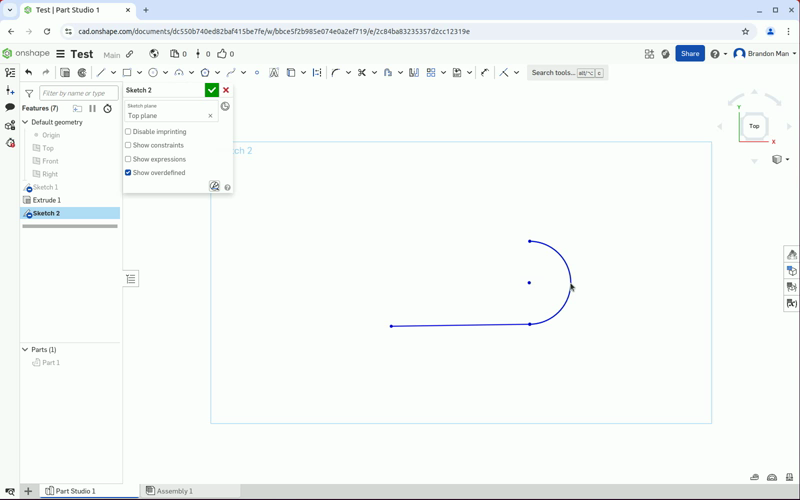
key(l)
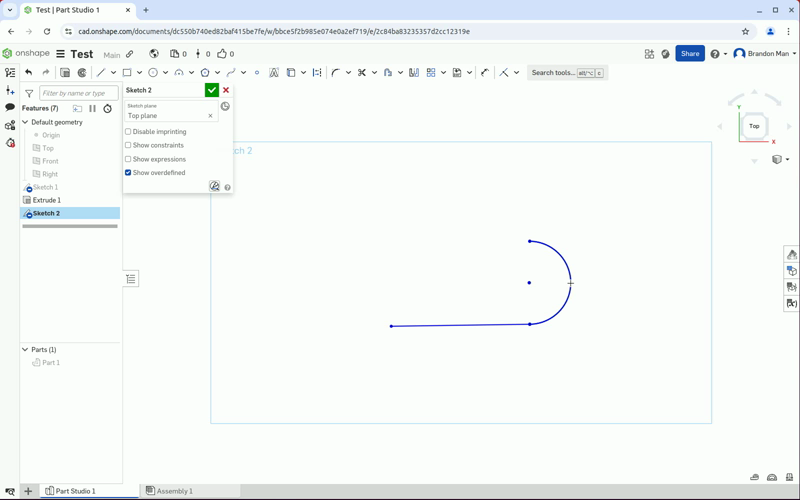
mouse_move(529, 241)
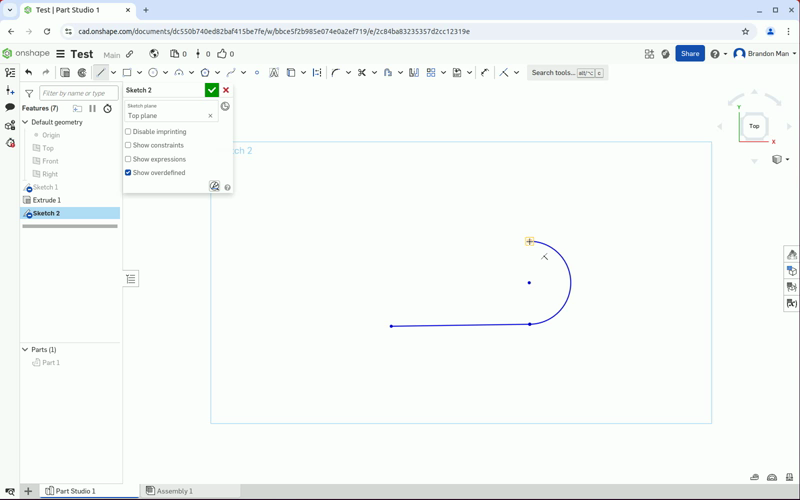
click(529, 241)
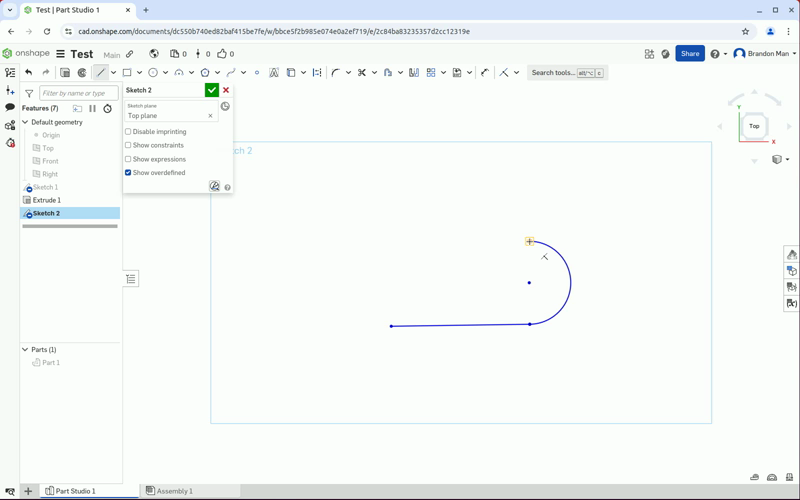
key_down(shift)
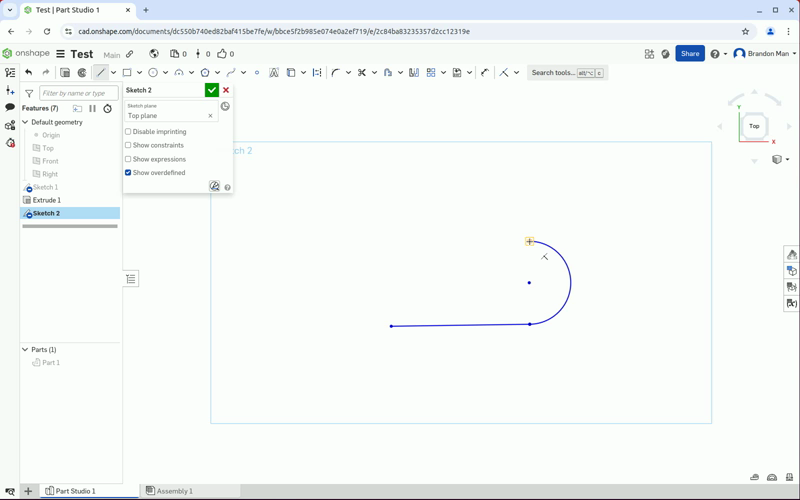
mouse_move(391, 241)
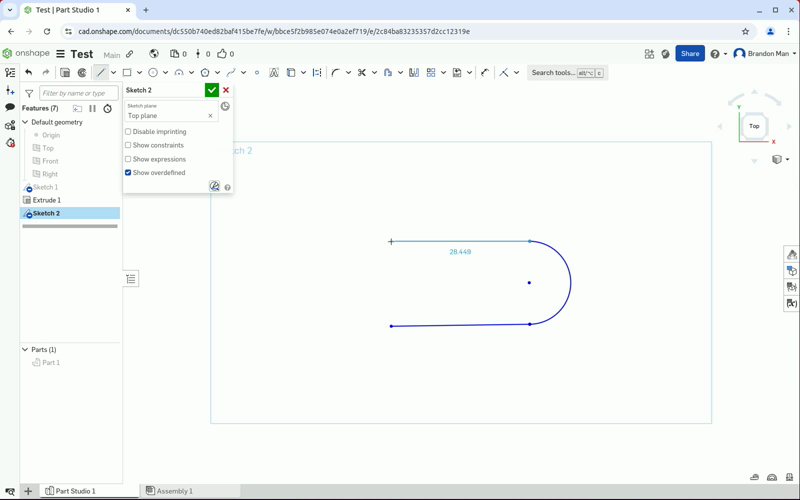
click(391, 241)
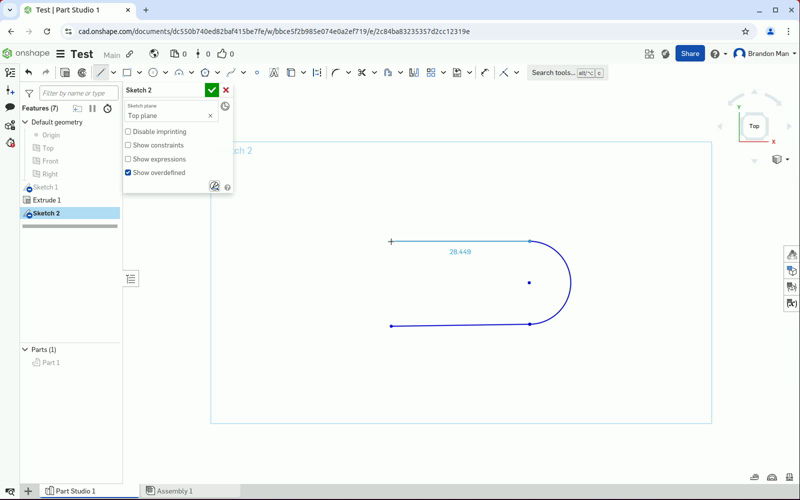
key_up(shift)
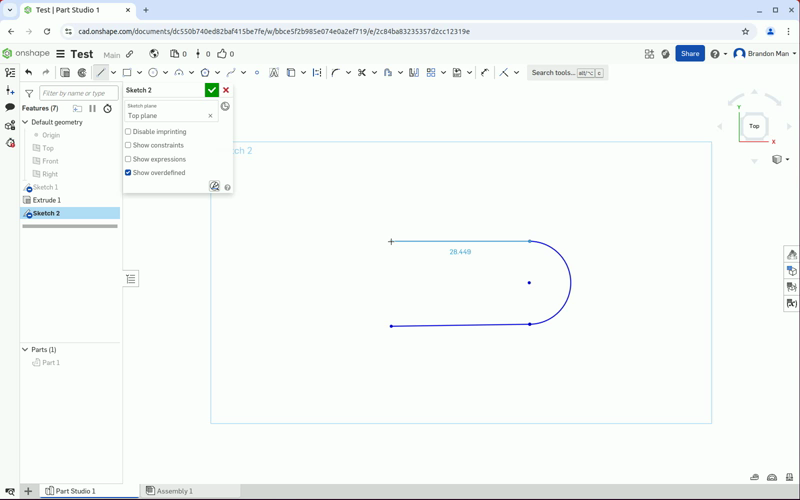
key(esc)
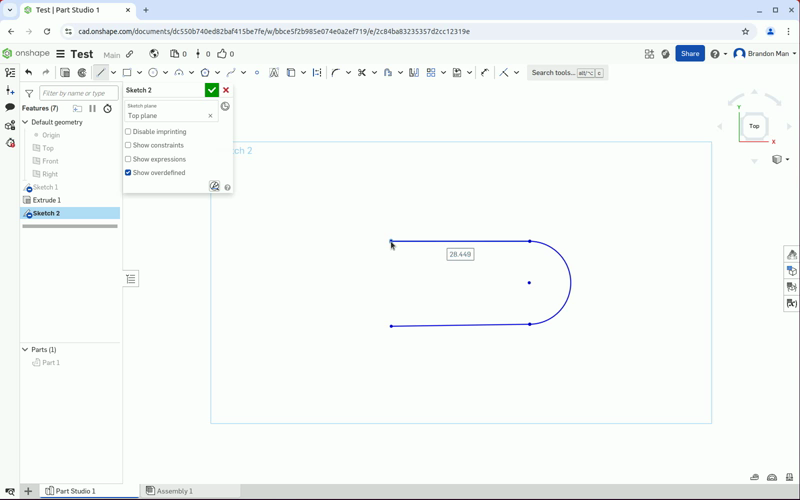
key(a)
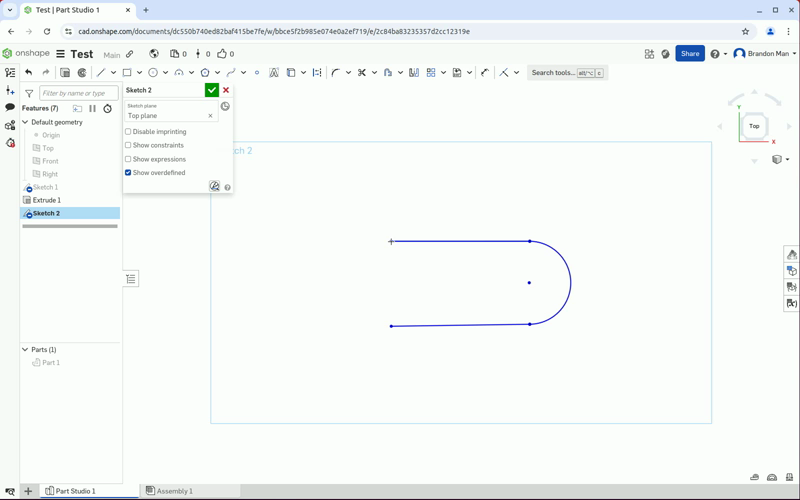
mouse_move(391, 241)
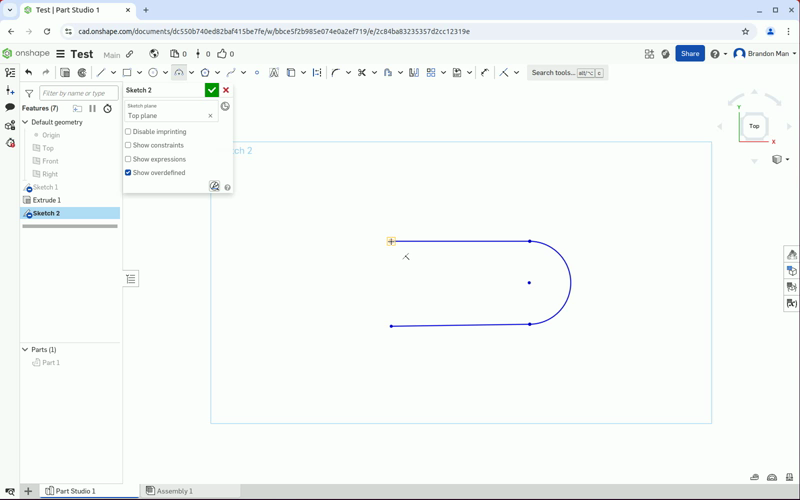
click(391, 241)
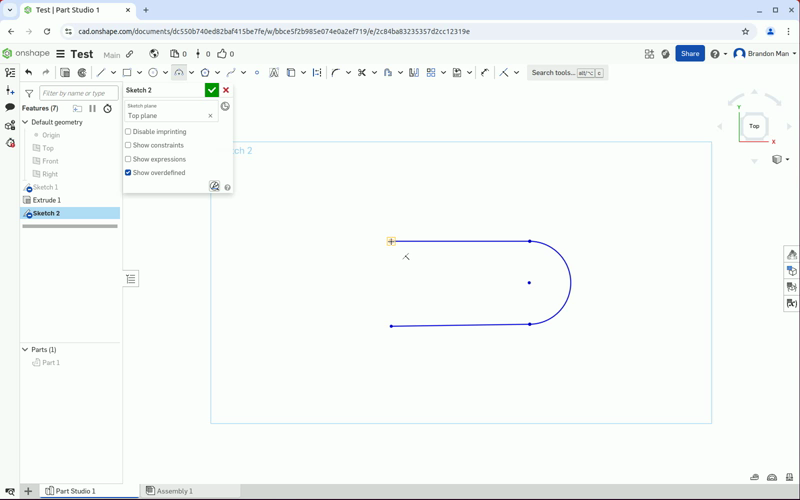
mouse_move(391, 326)
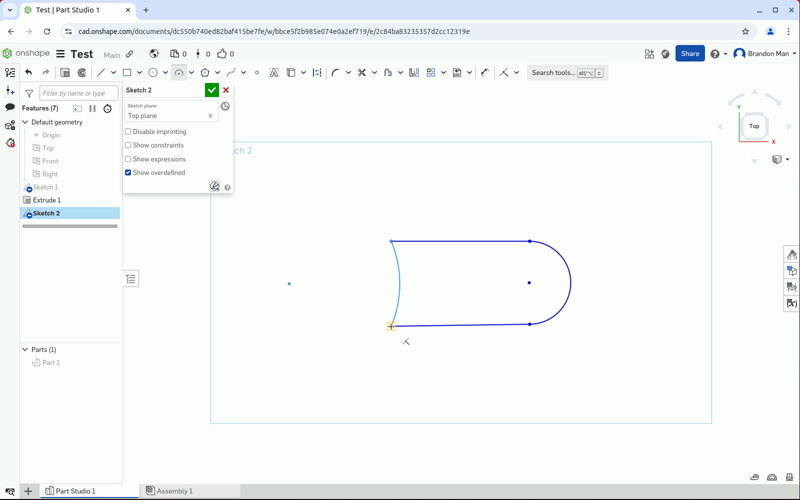
click(391, 326)
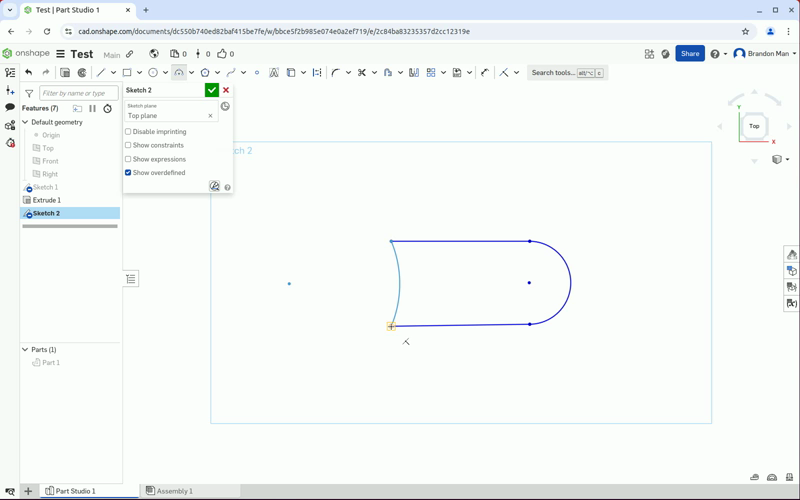
key_down(shift)
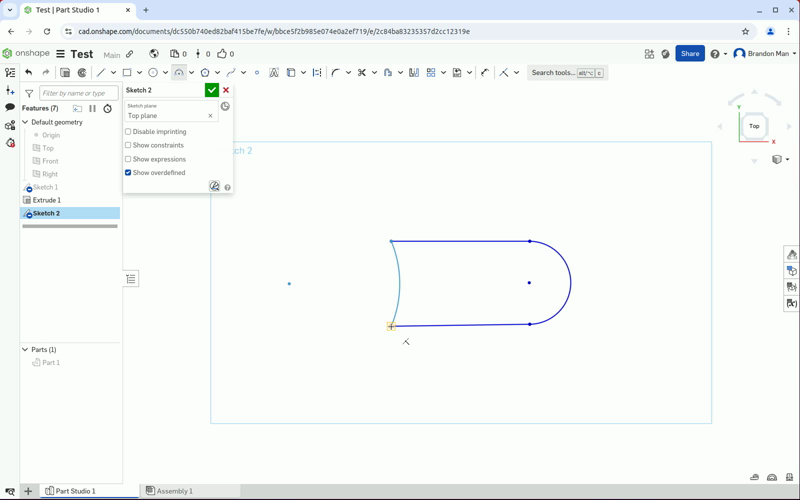
mouse_move(433, 283)
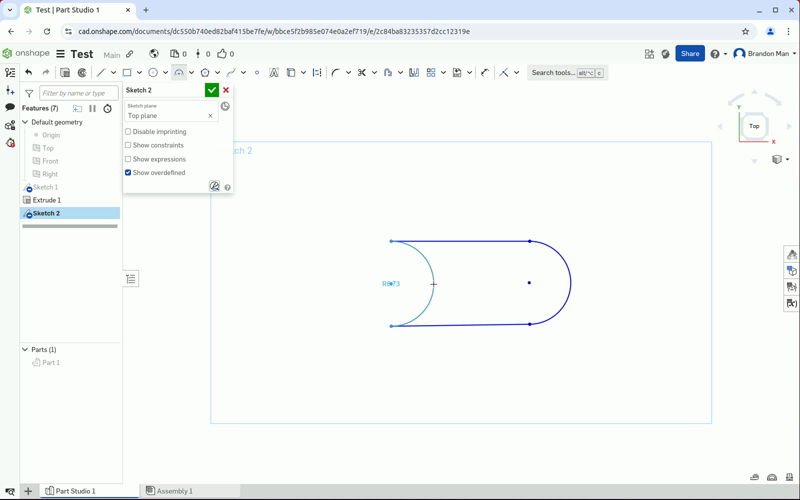
click(433, 283)
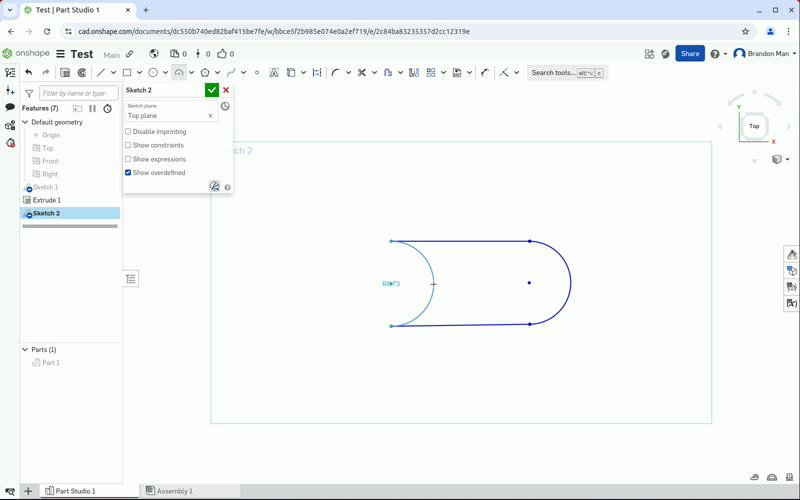
key_up(shift)
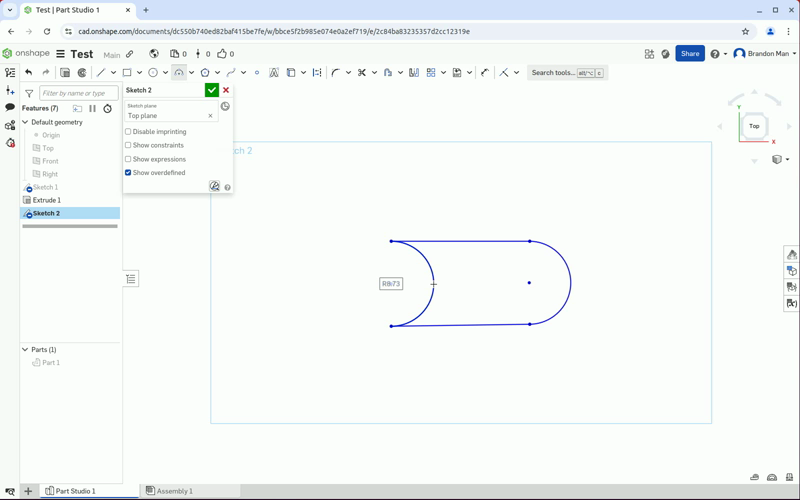
key(esc)
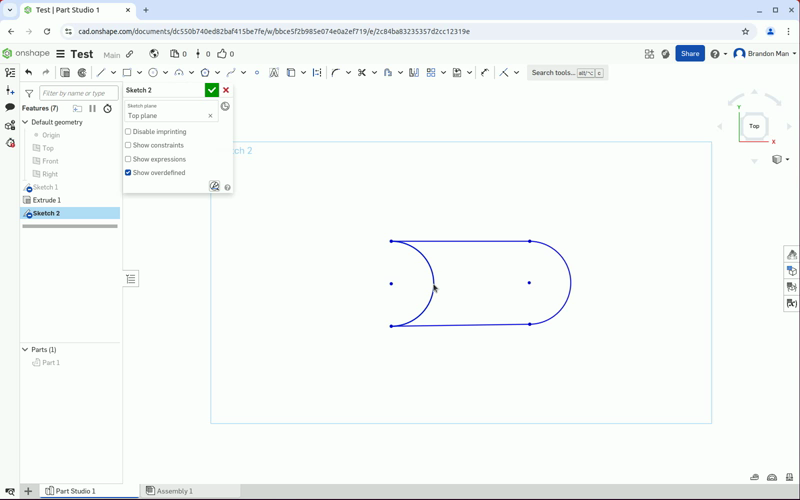
key(c)
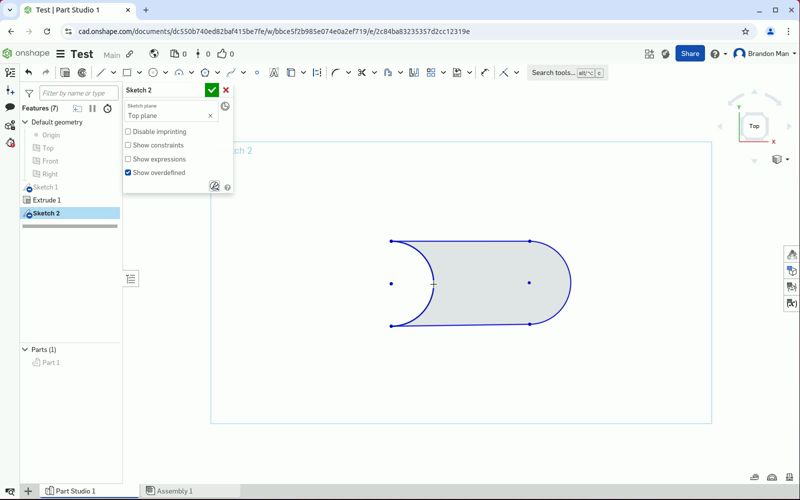
key_down(shift)
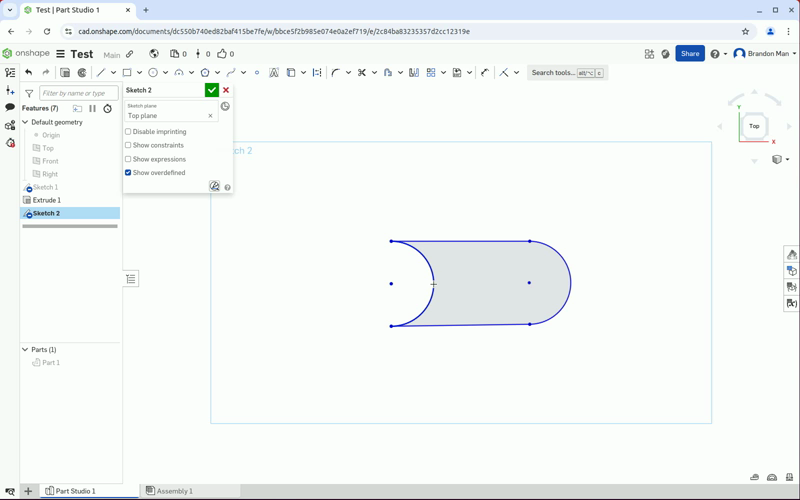
mouse_move(529, 282)
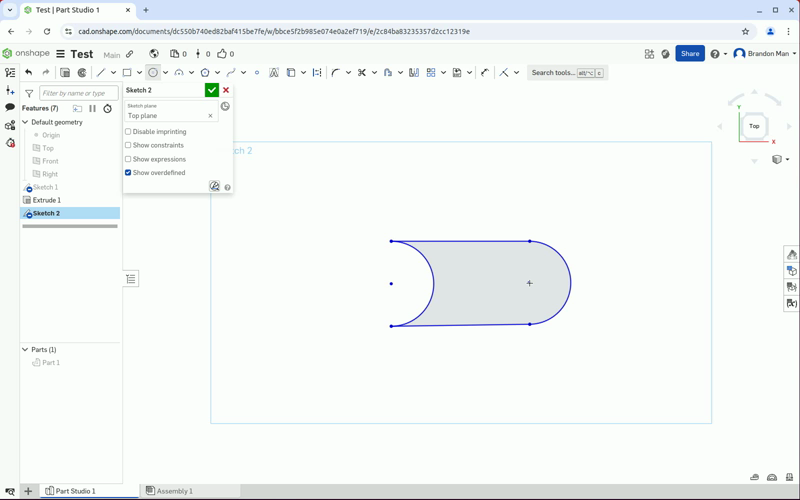
scroll(6)
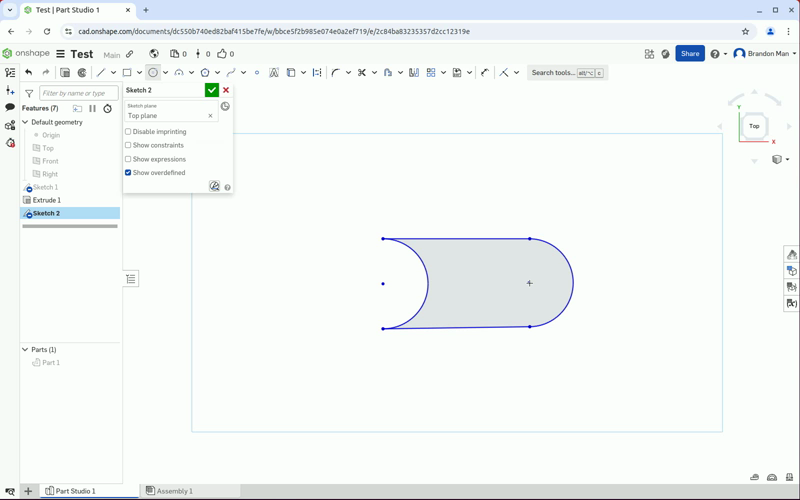
scroll(6)
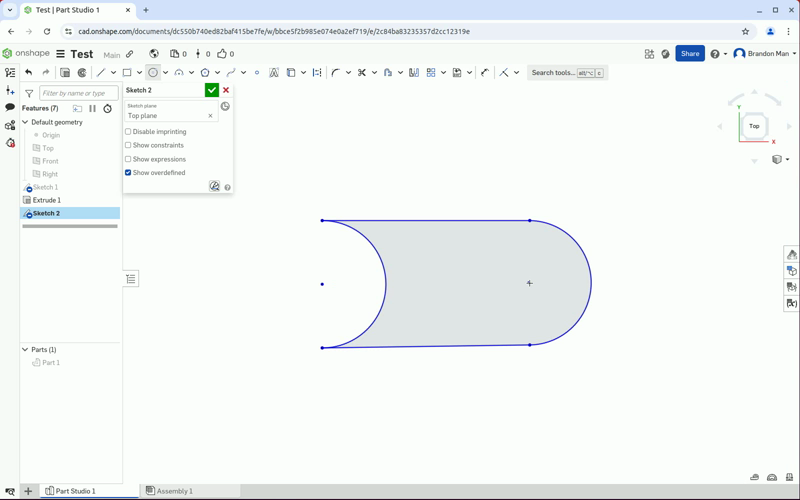
scroll(6)
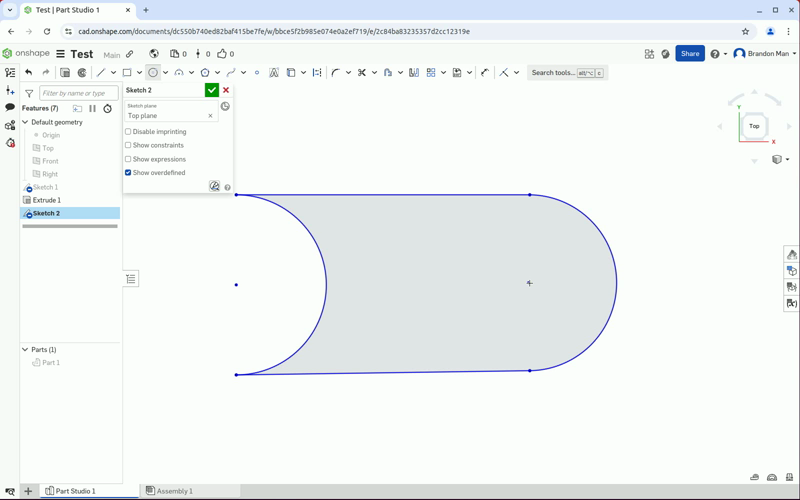
scroll(6)
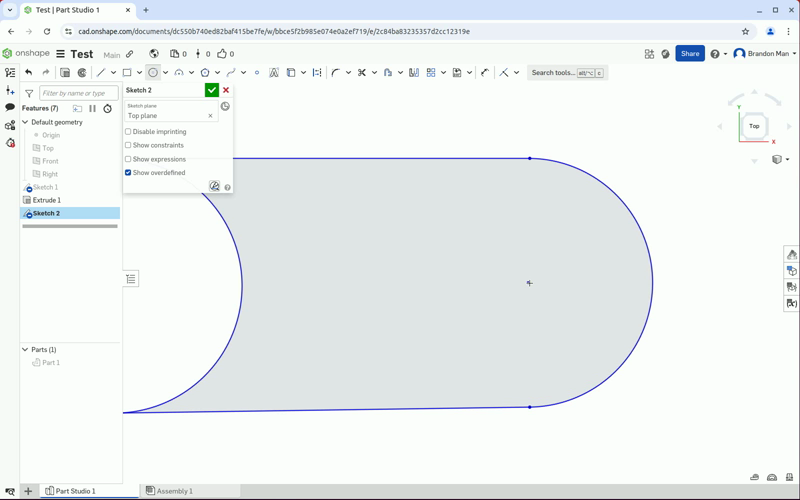
scroll(6)
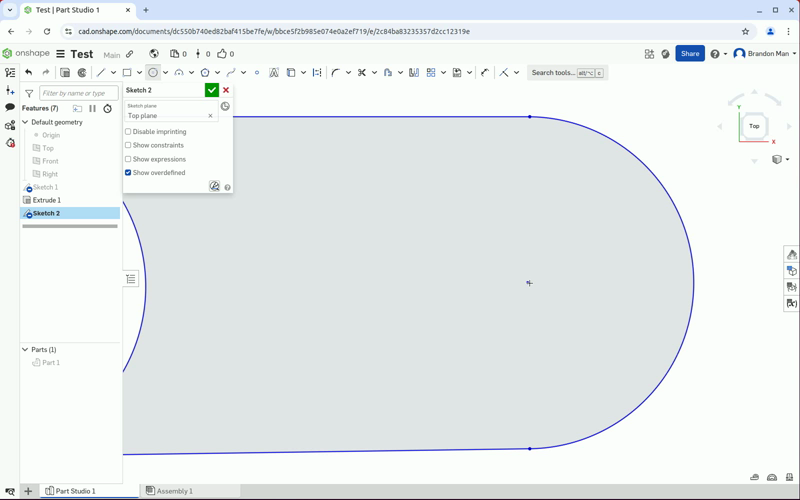
scroll(6)
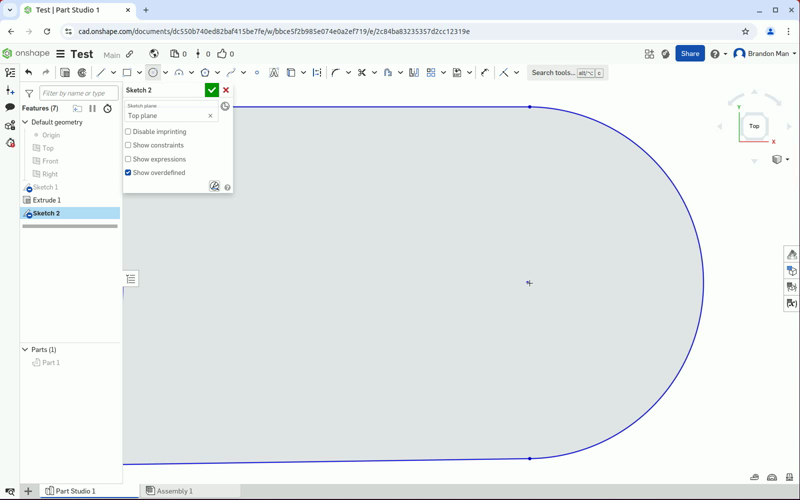
scroll(6)
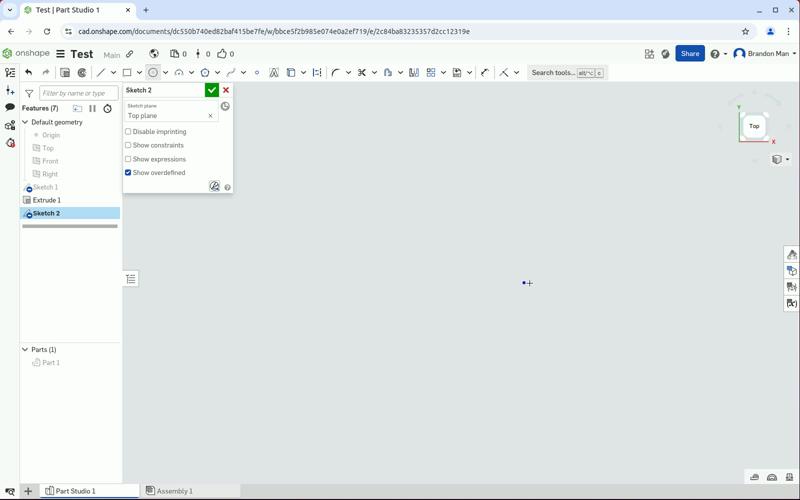
click(529, 282)
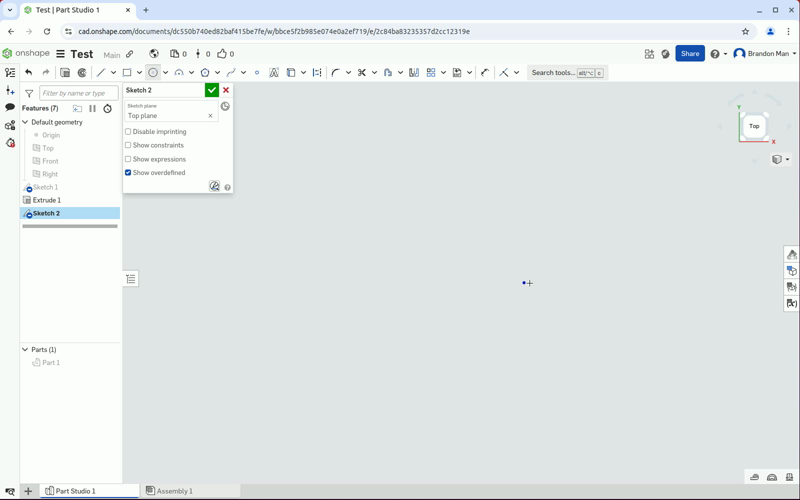
scroll(-6)
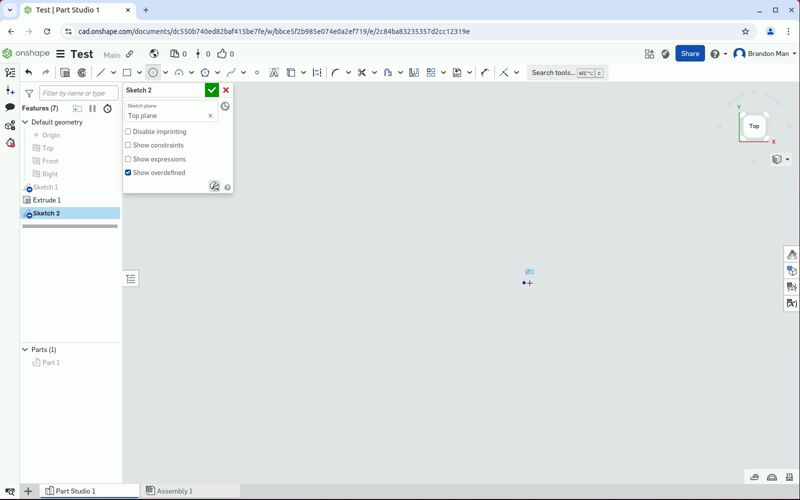
scroll(-6)
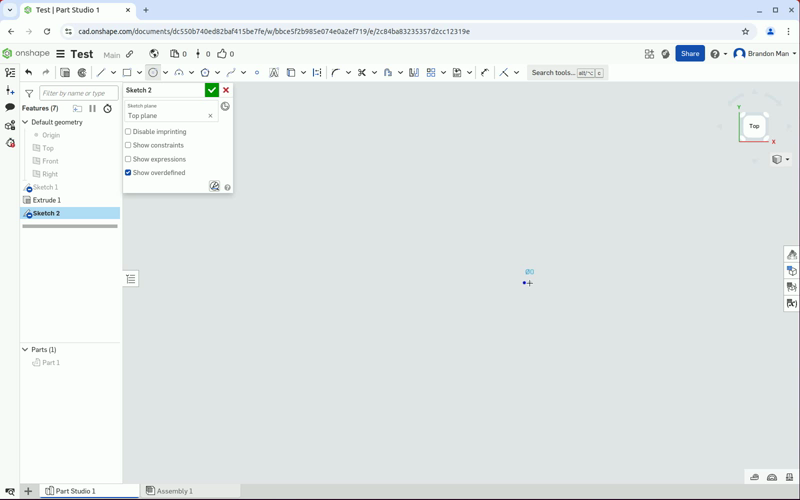
scroll(-6)
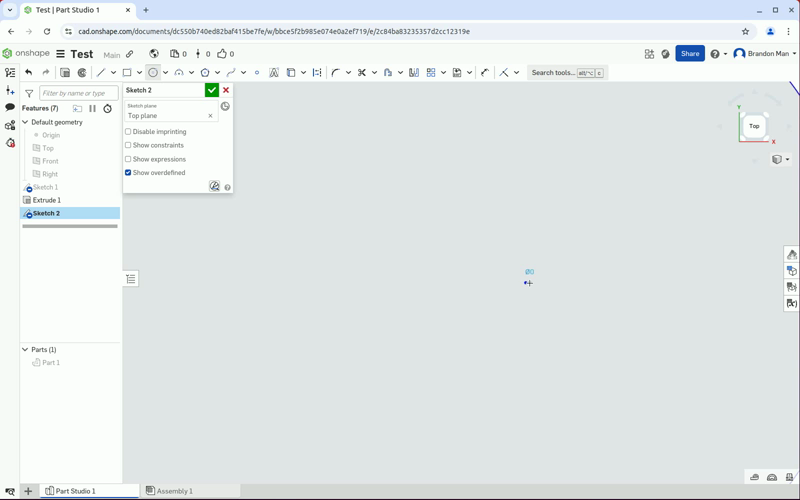
scroll(-6)
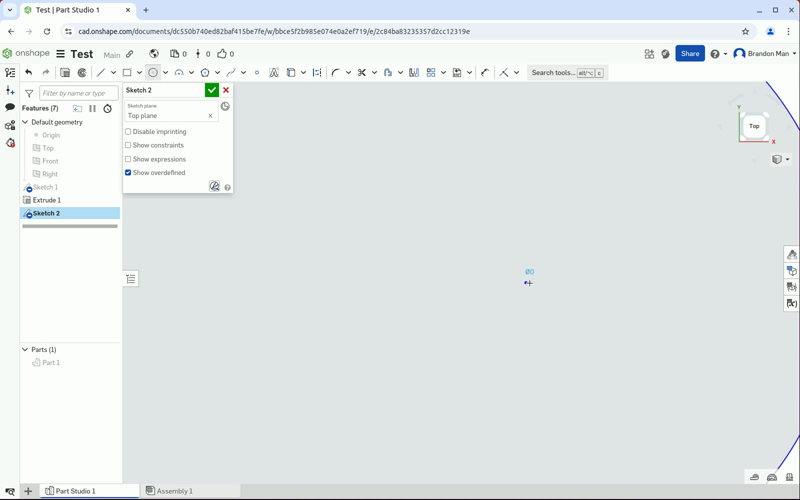
scroll(-6)
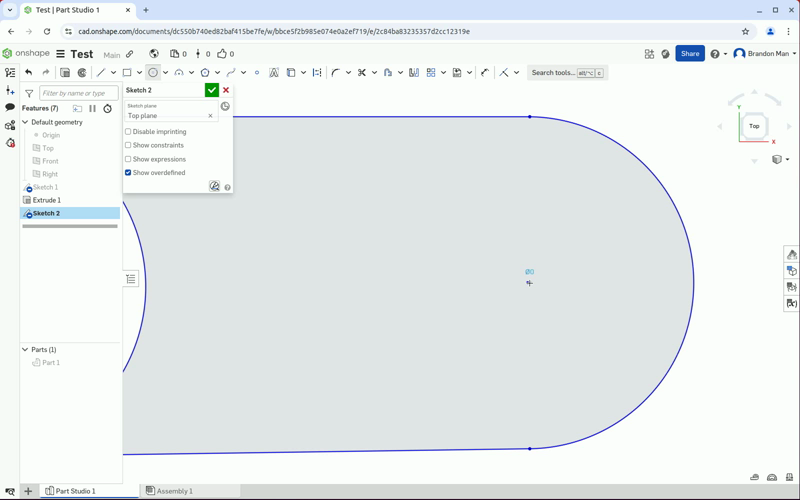
scroll(-6)
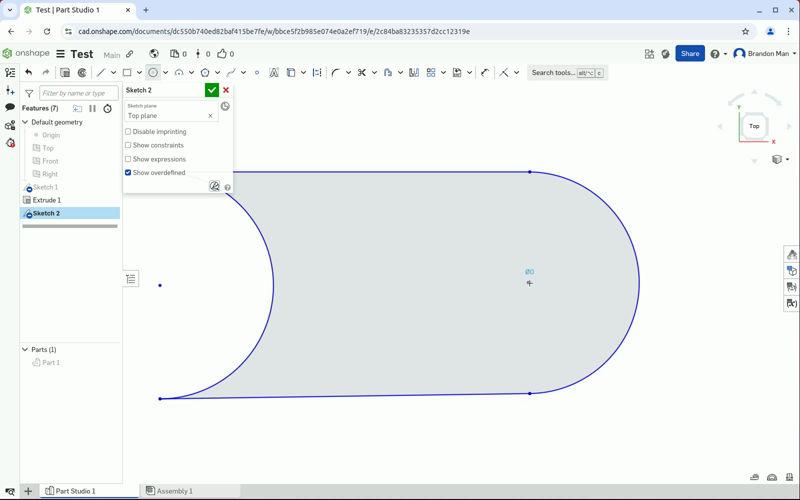
scroll(-6)
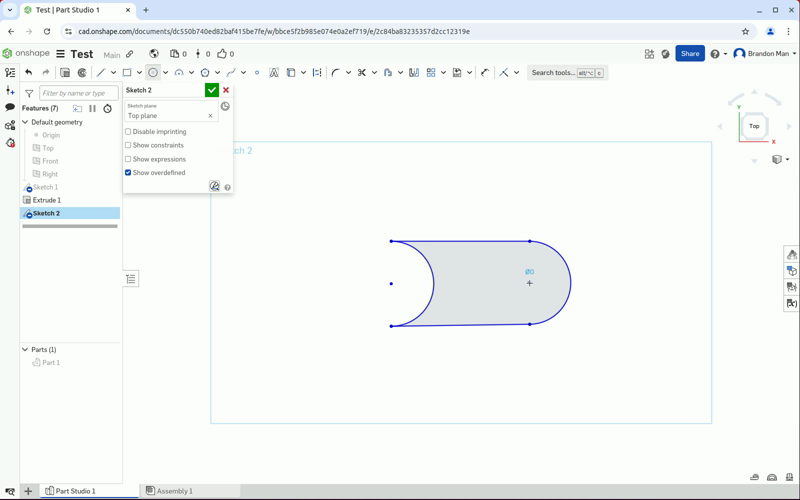
key_up(shift)
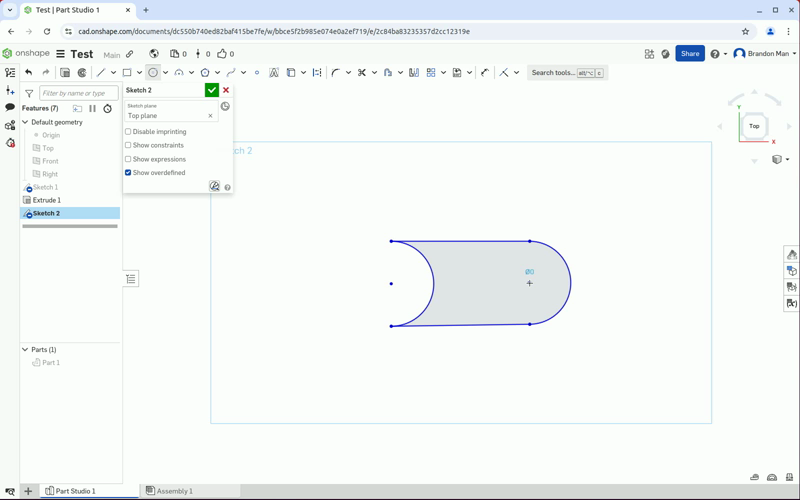
mouse_move(554, 282)
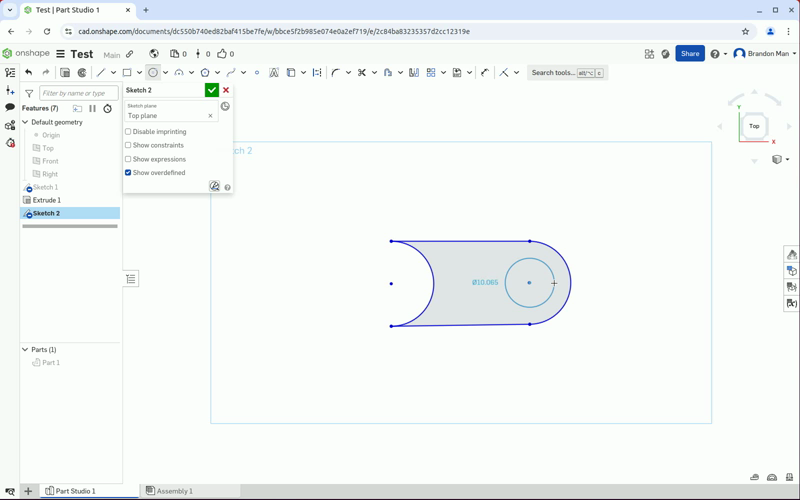
click(554, 282)
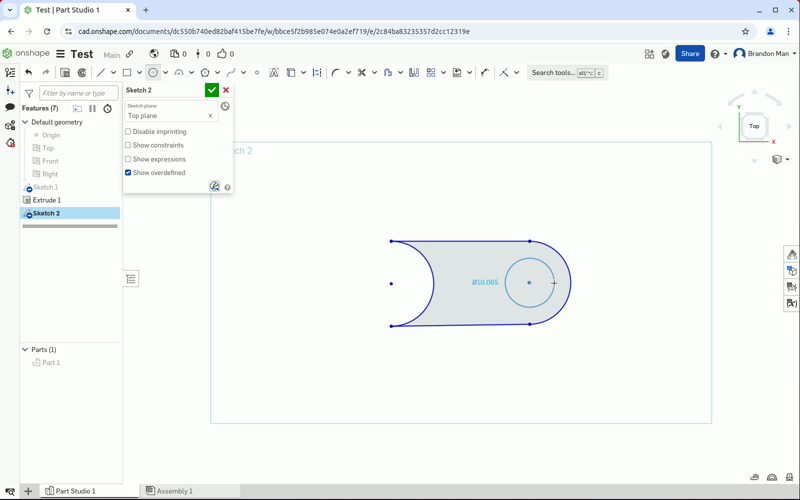
key(esc)
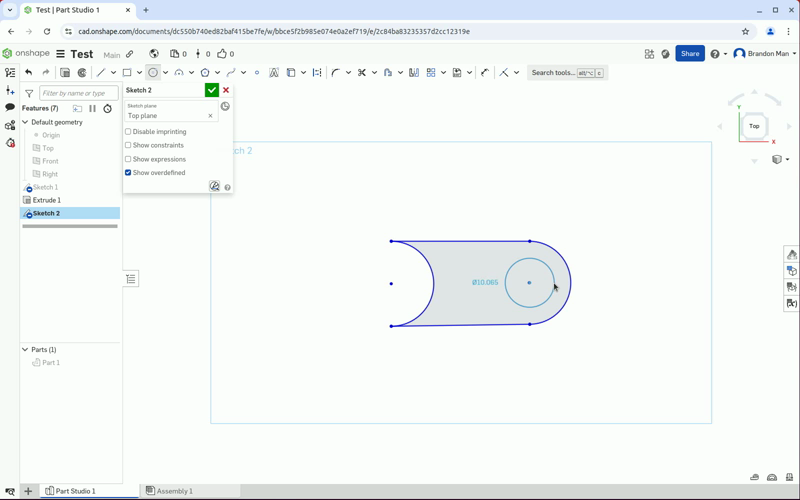
mouse_move(450, 312)
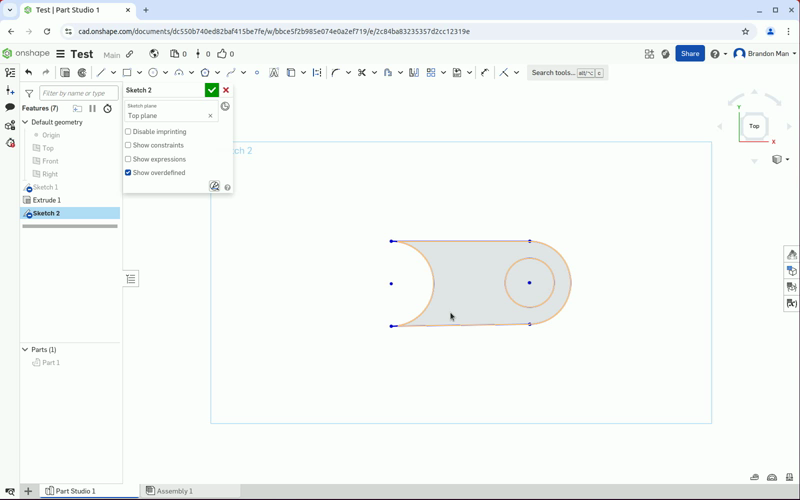
click(450, 312)
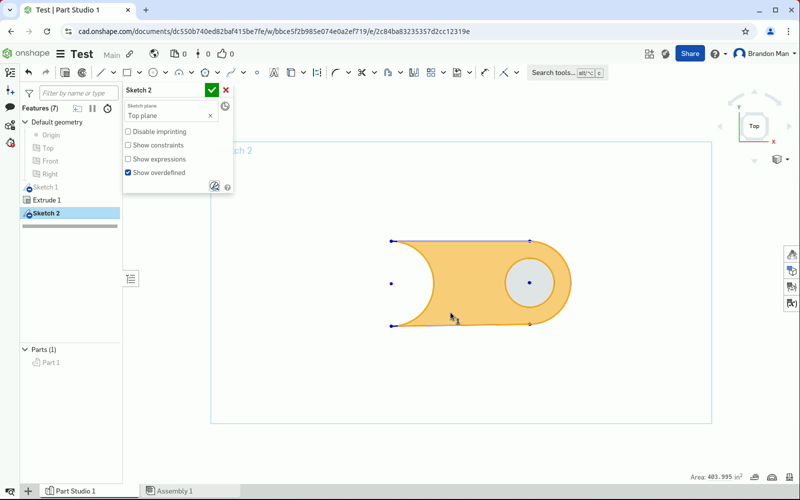
mouse_move(73, 352)
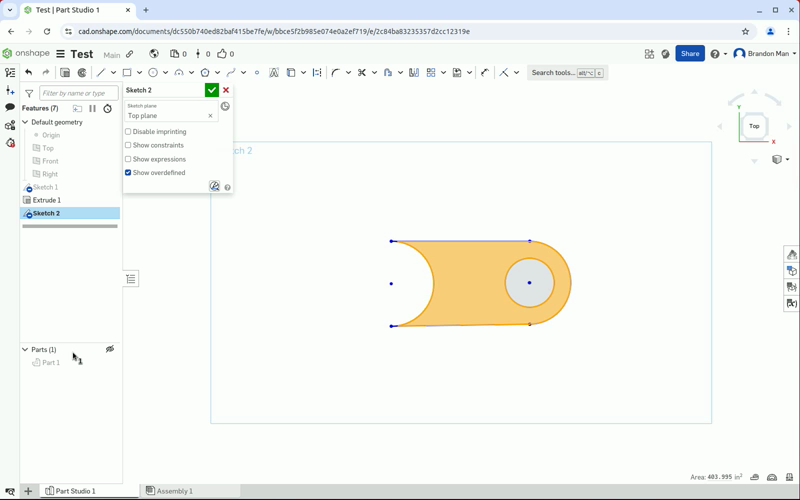
key(shift+y)
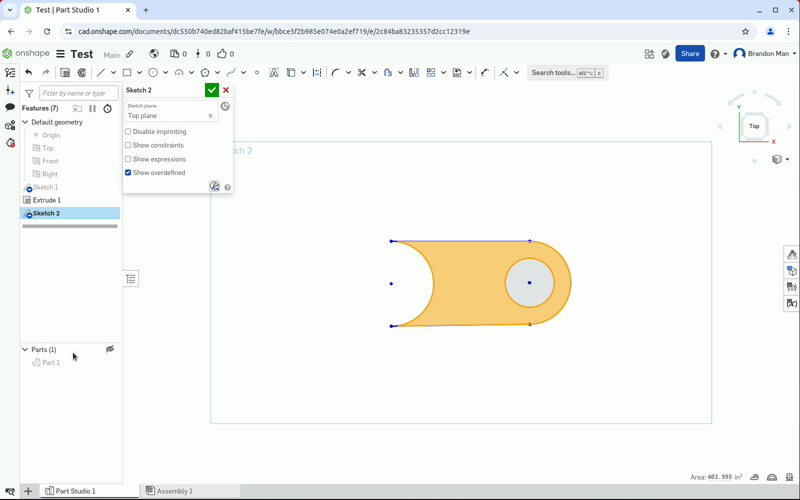
key(shift+e)
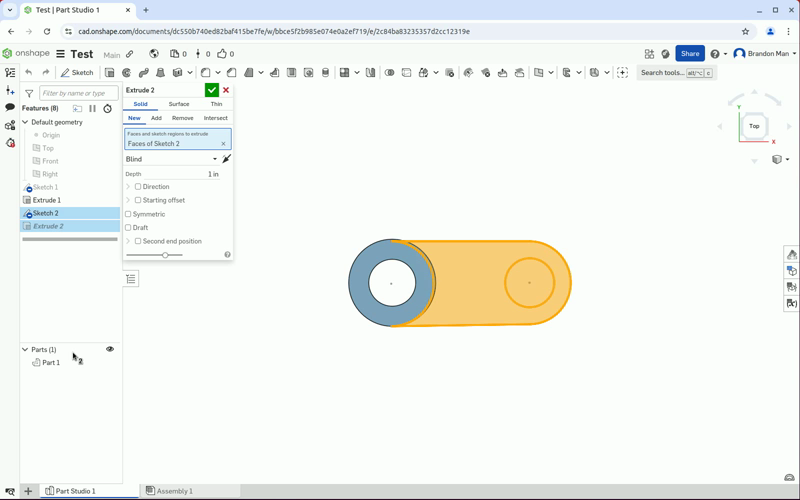
mouse_move(143, 106)
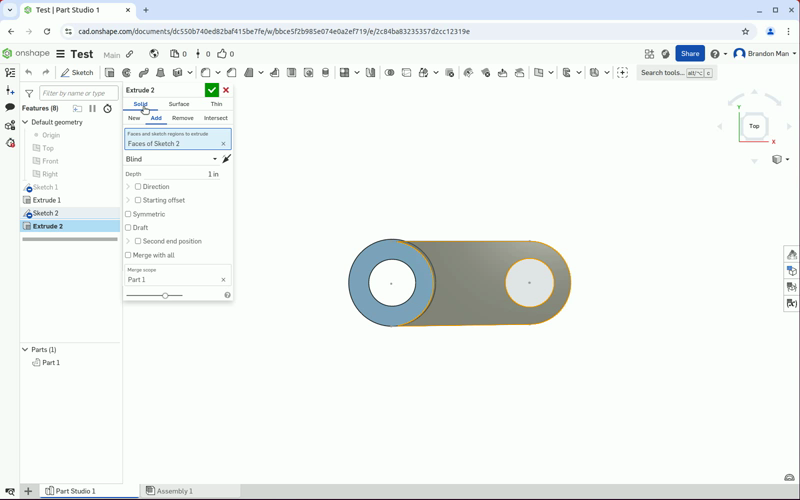
click(143, 106)
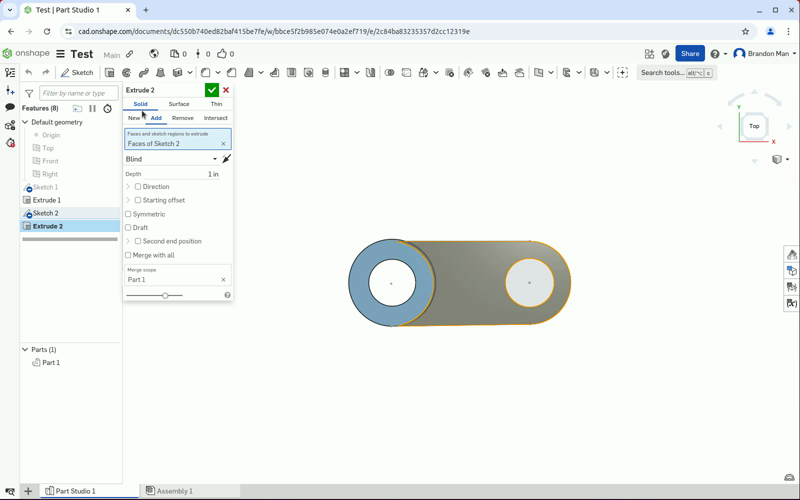
mouse_move(137, 120)
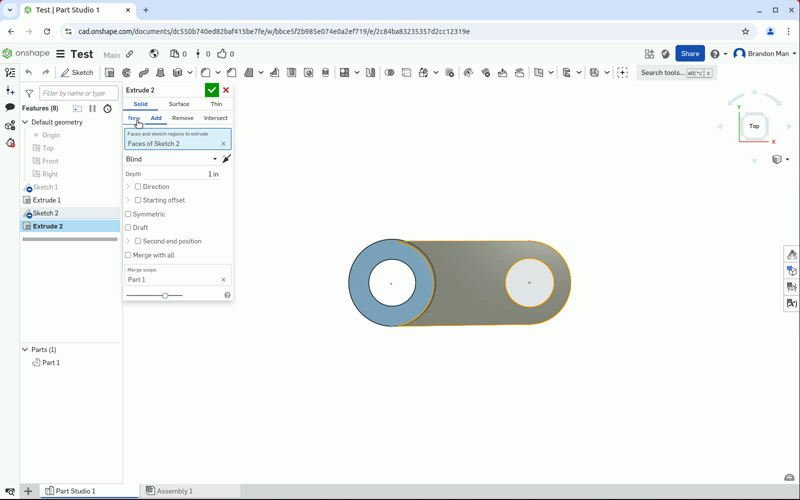
click(137, 120)
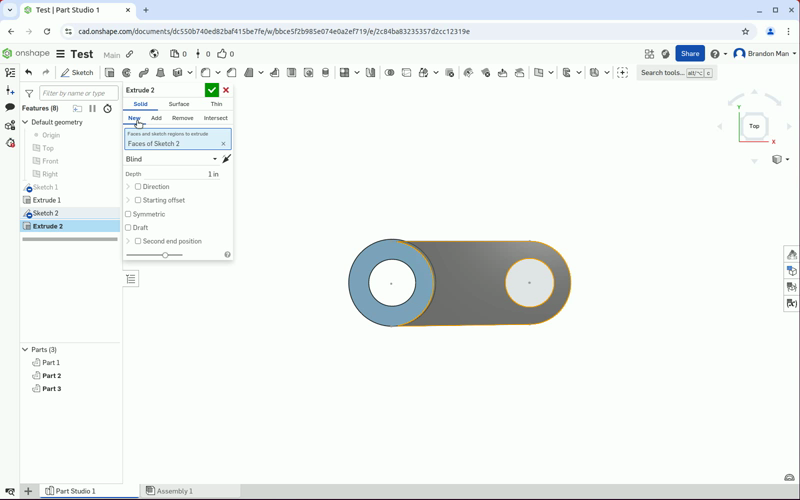
key(tab, 4)
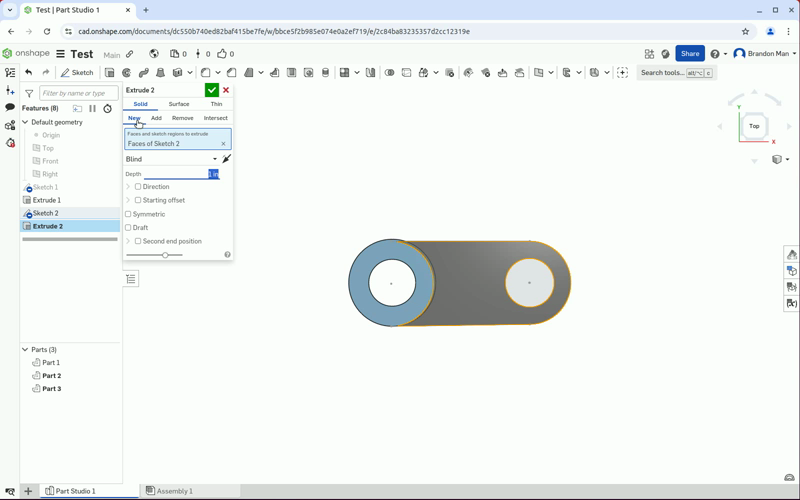
text(7.703)
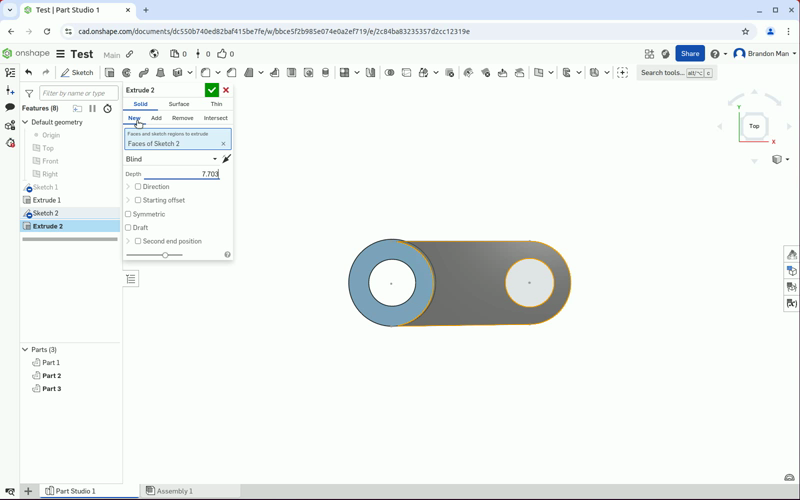
key(enter)
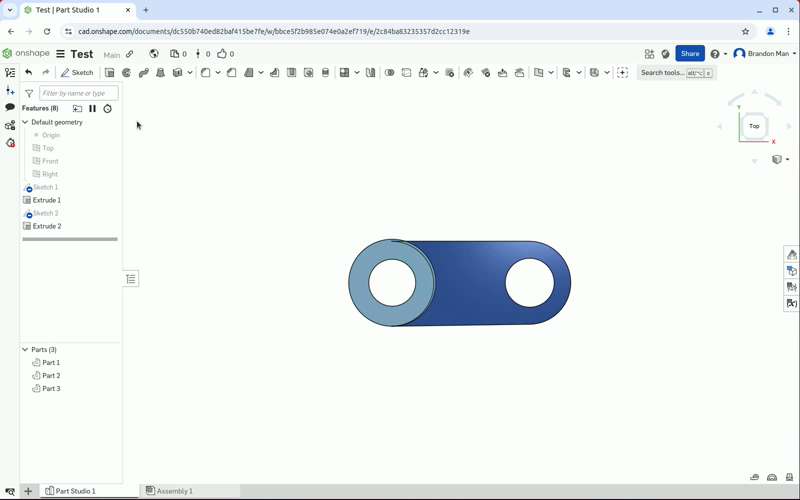
key(shift+h)
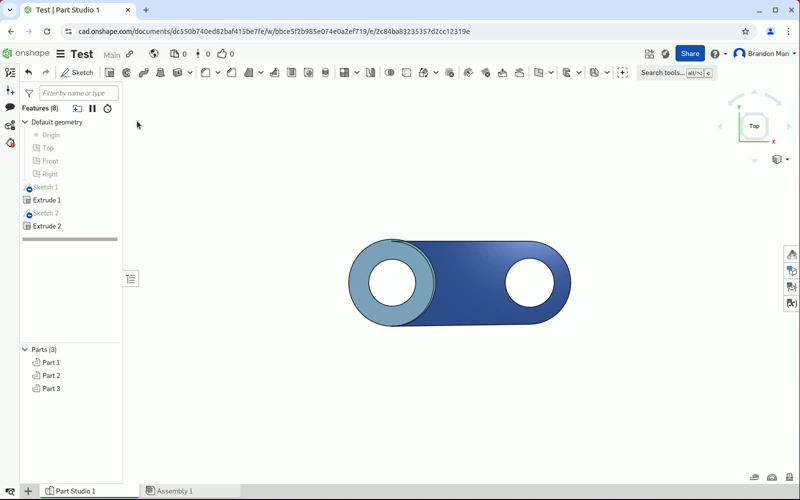
key(shift+h)
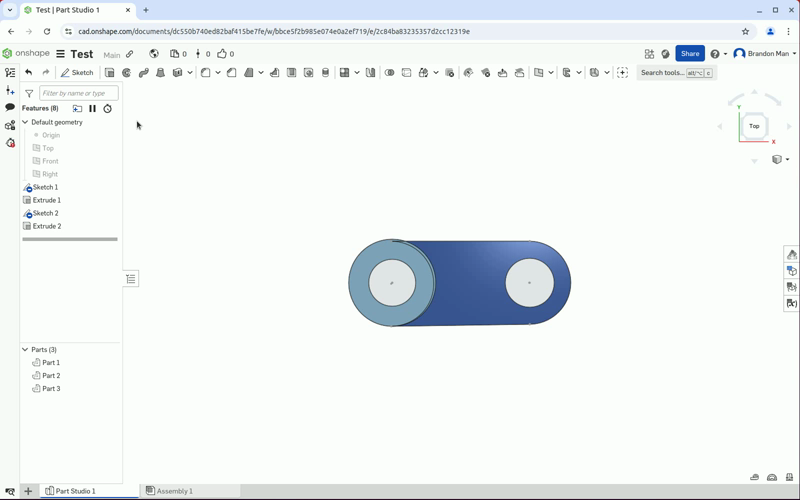
mouse_move(73, 189)
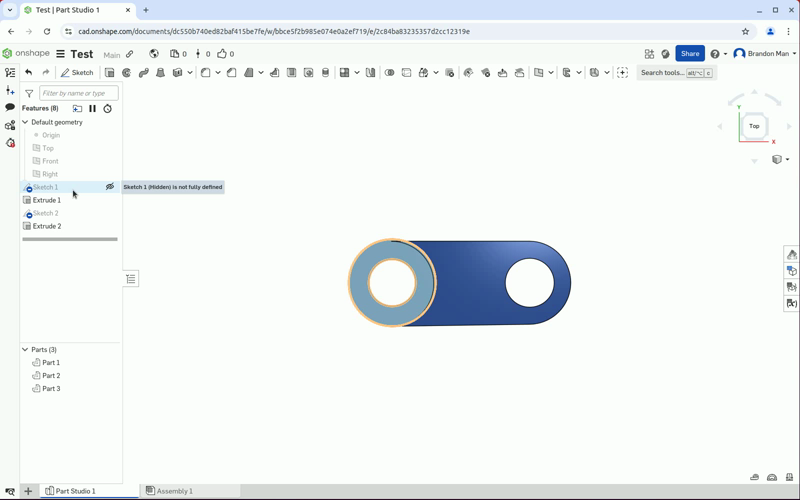
click(73, 189)
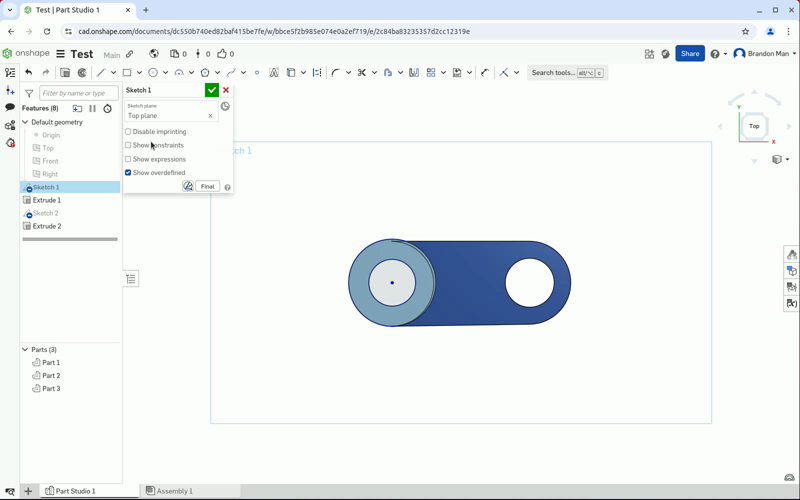
mouse_move(229, 92)
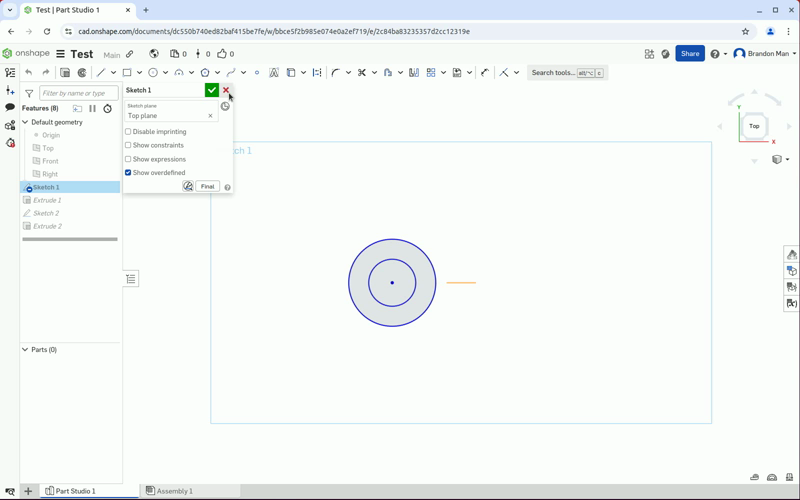
click(229, 92)
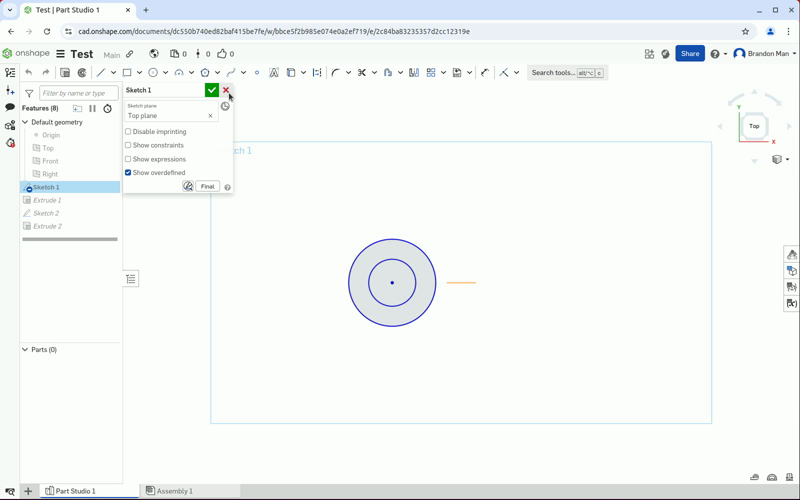
key(shift+s)
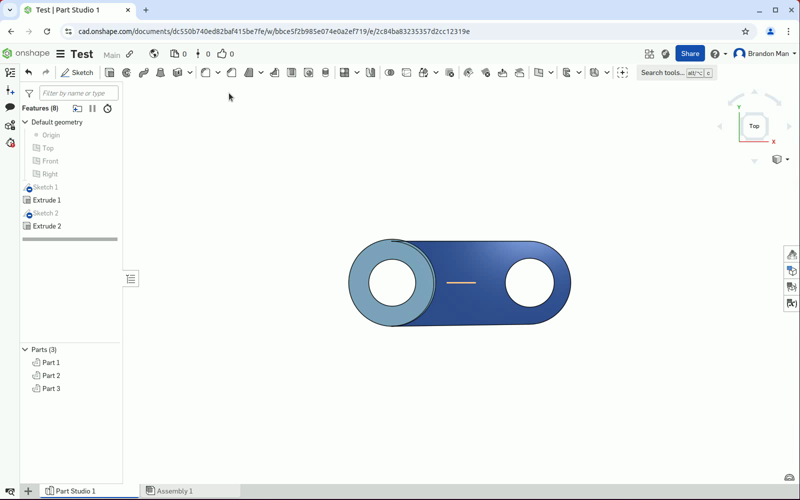
mouse_move(73, 150)
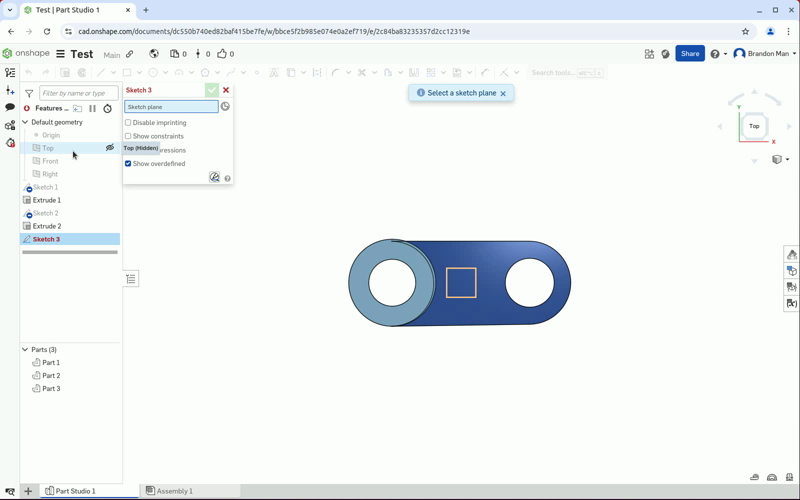
click(73, 150)
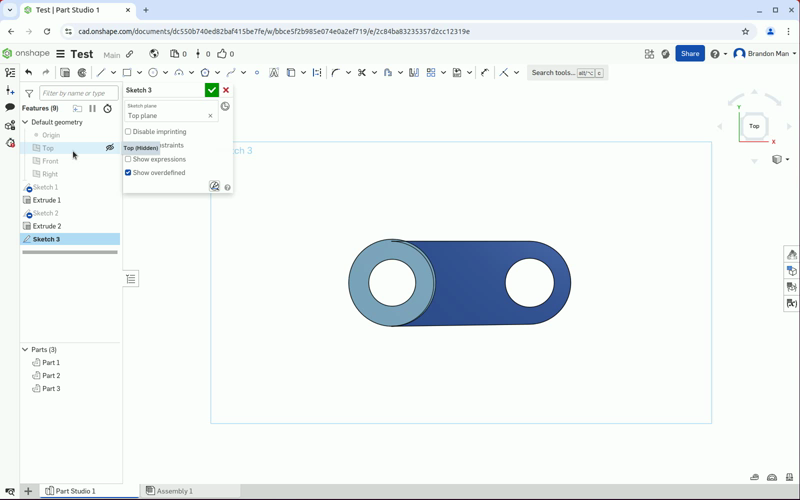
mouse_move(73, 352)
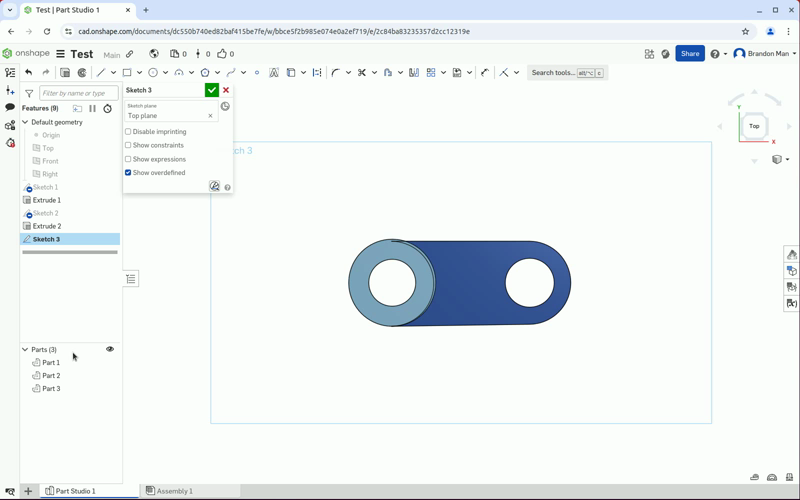
key(y)
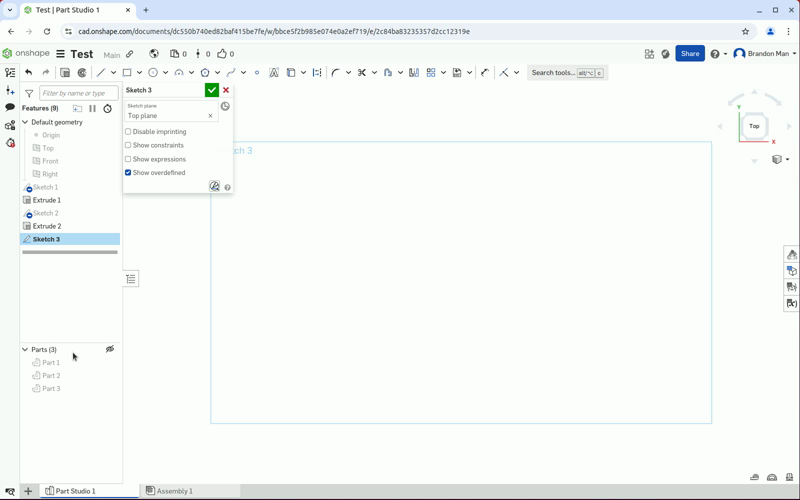
key(c)
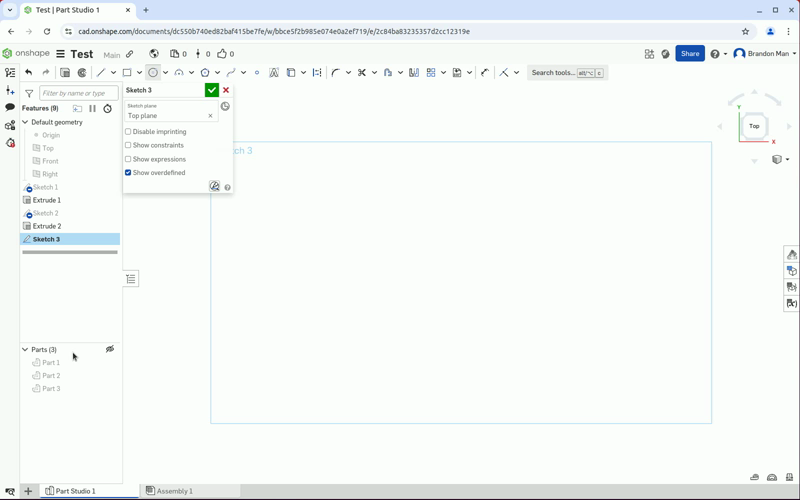
key_down(shift)
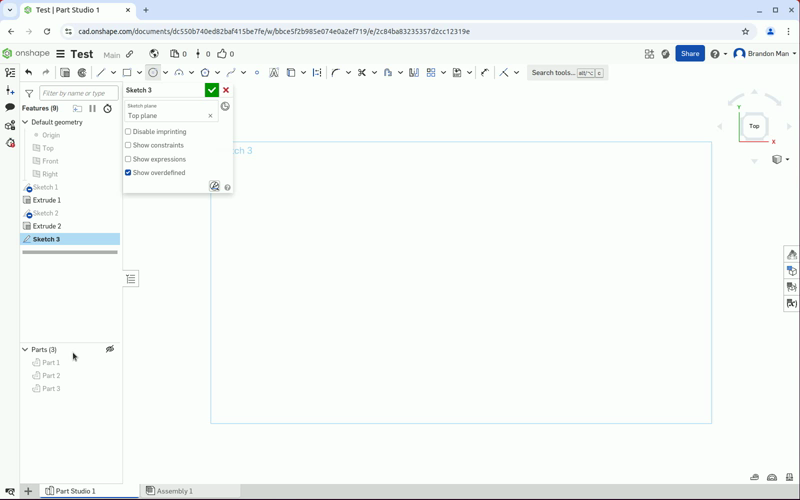
mouse_move(392, 282)
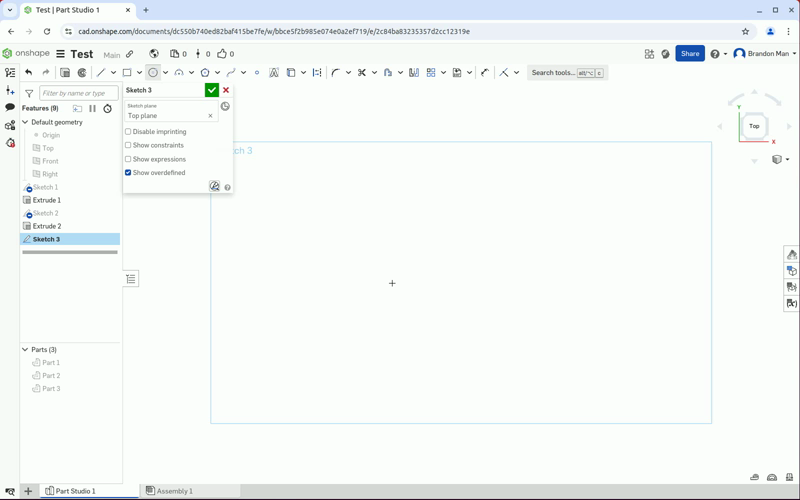
click(392, 282)
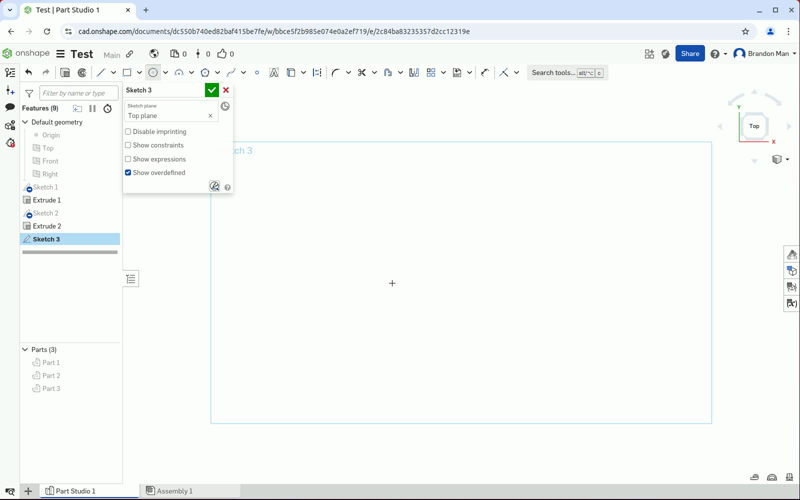
key_up(shift)
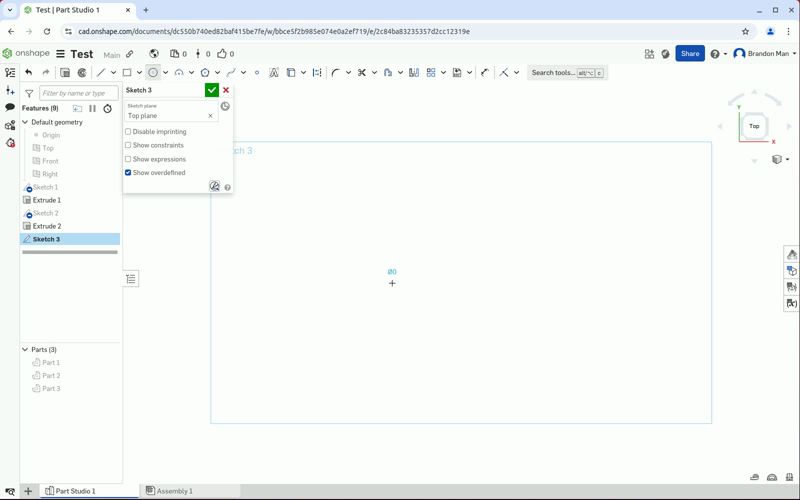
mouse_move(435, 282)
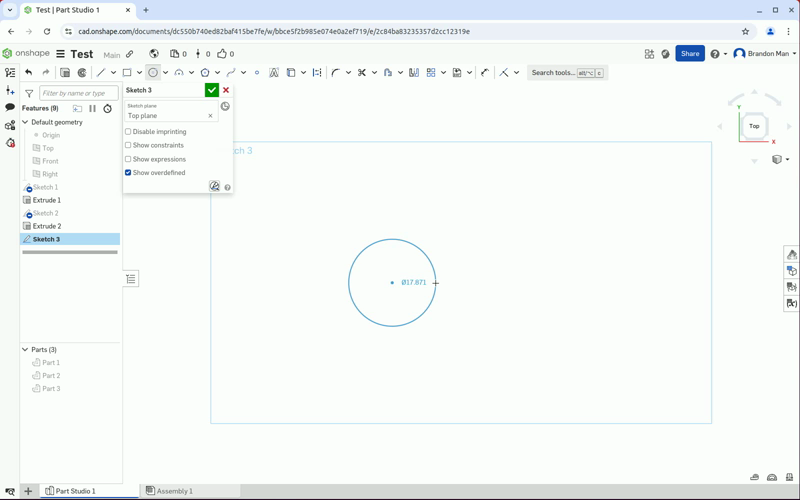
click(435, 282)
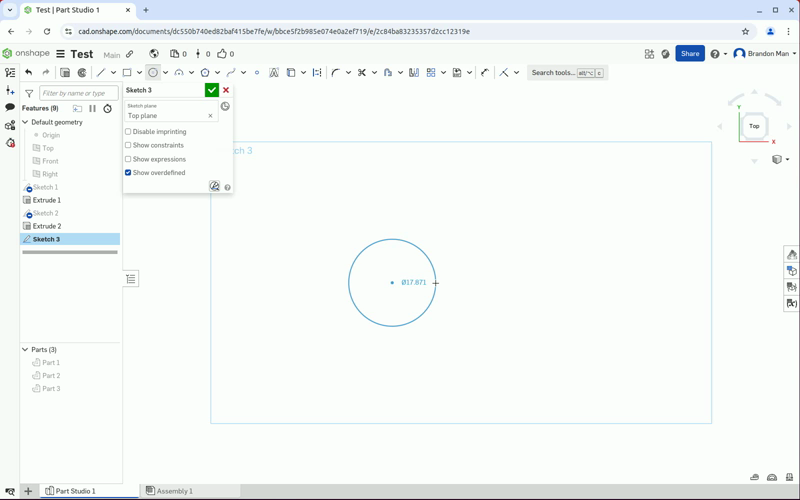
key(esc)
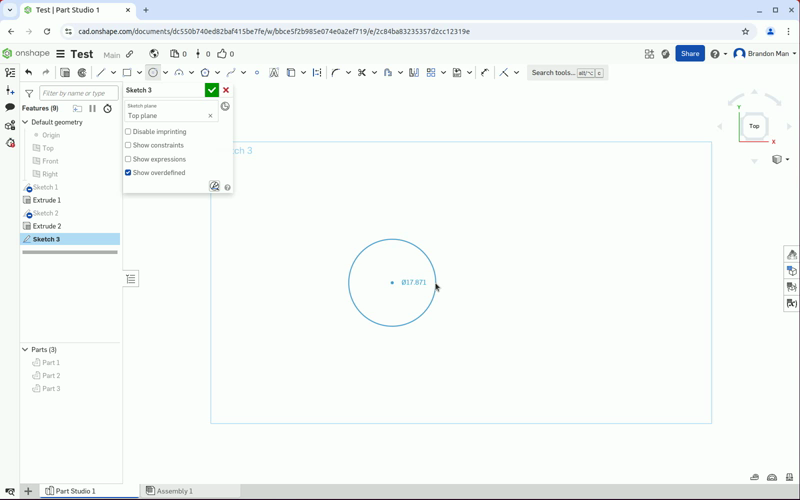
key(c)
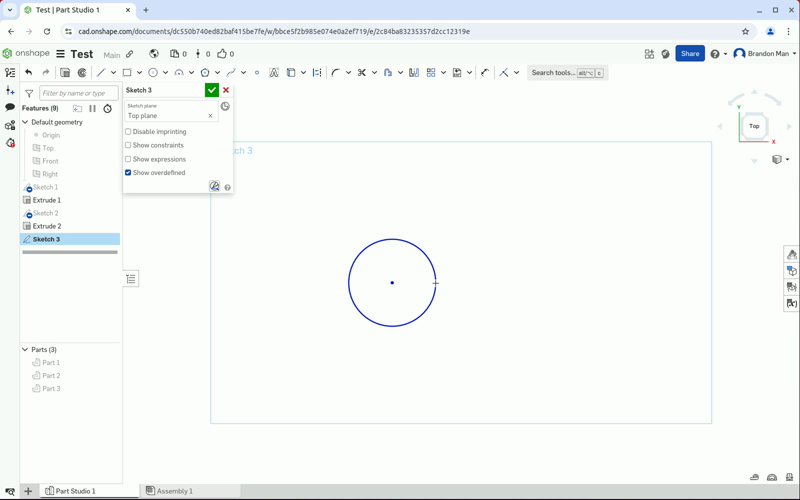
key_down(shift)
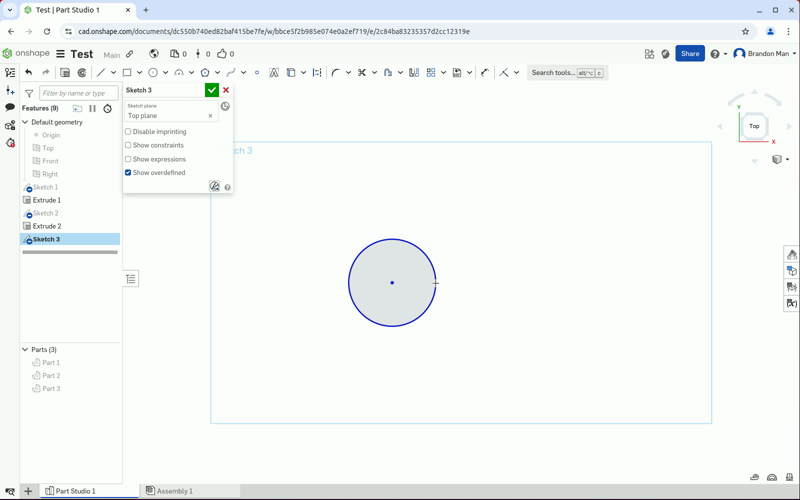
mouse_move(392, 282)
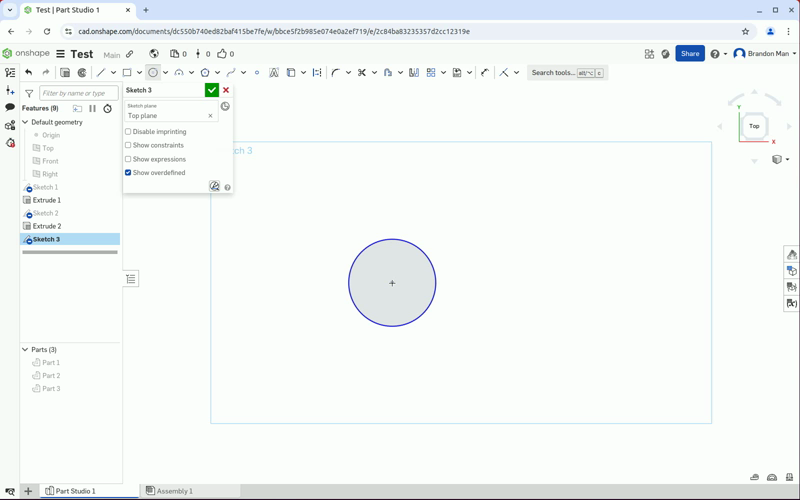
click(392, 282)
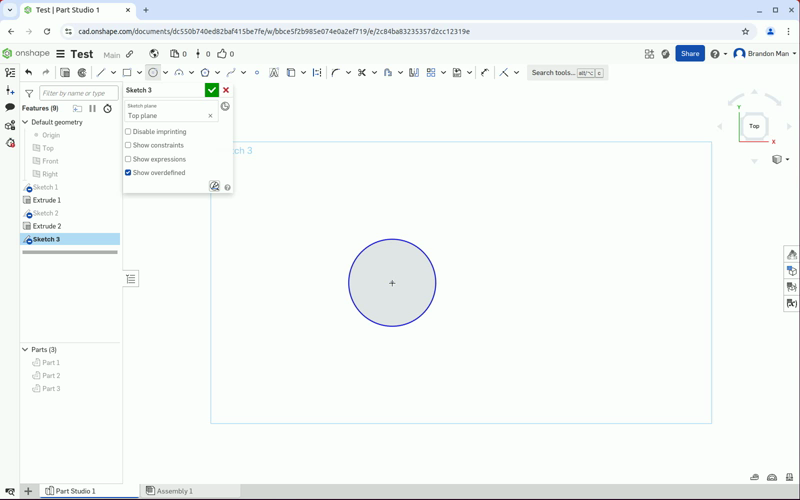
key_up(shift)
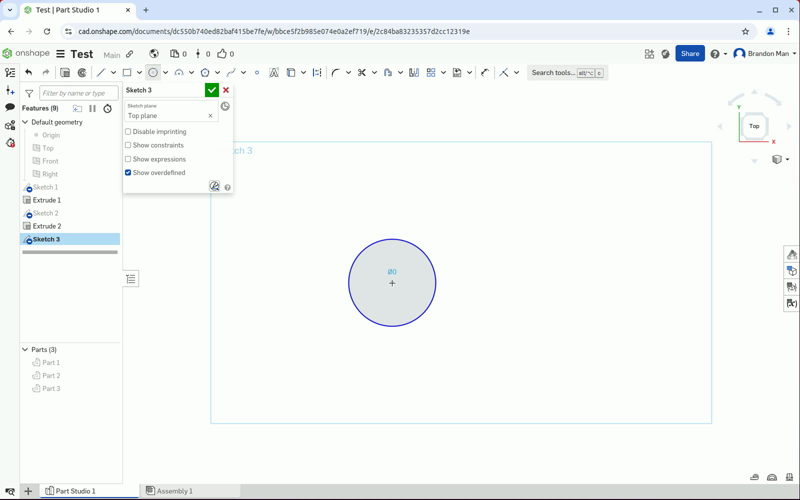
mouse_move(415, 282)
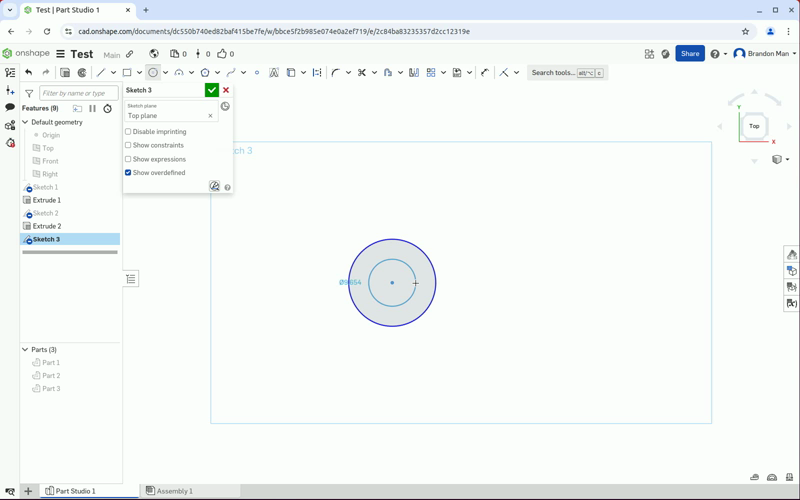
click(415, 282)
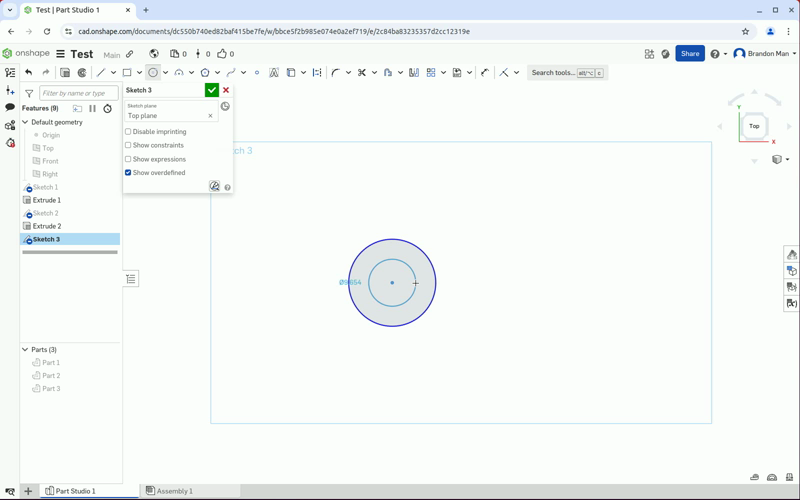
key(esc)
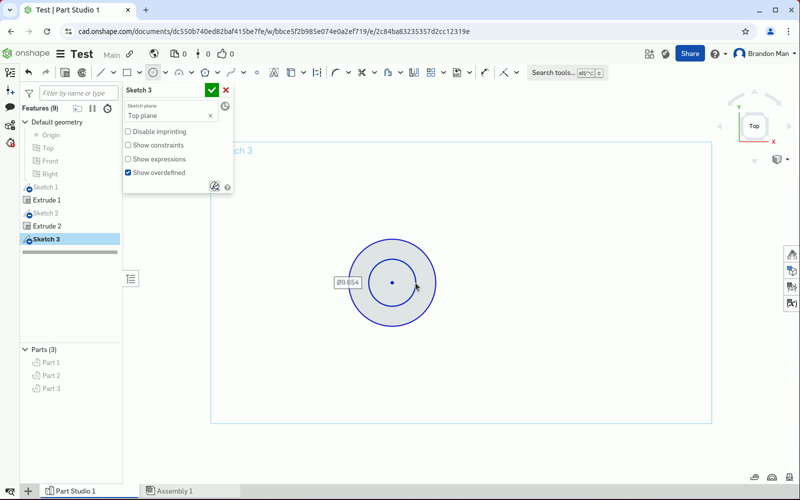
mouse_move(415, 258)
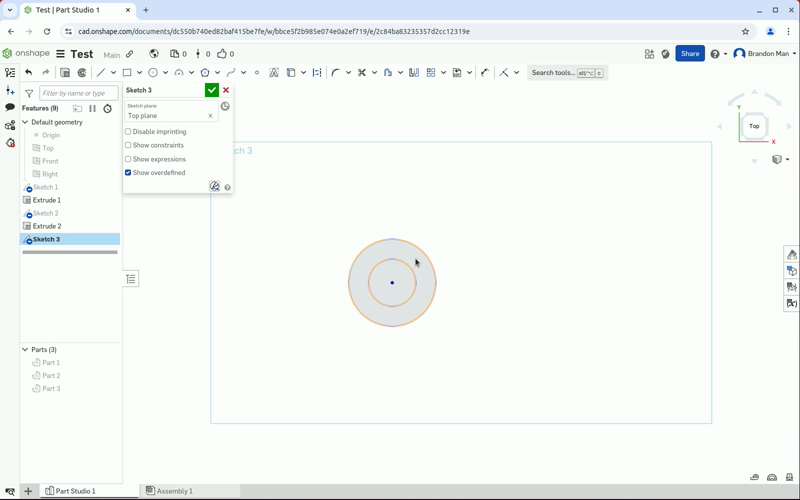
click(415, 258)
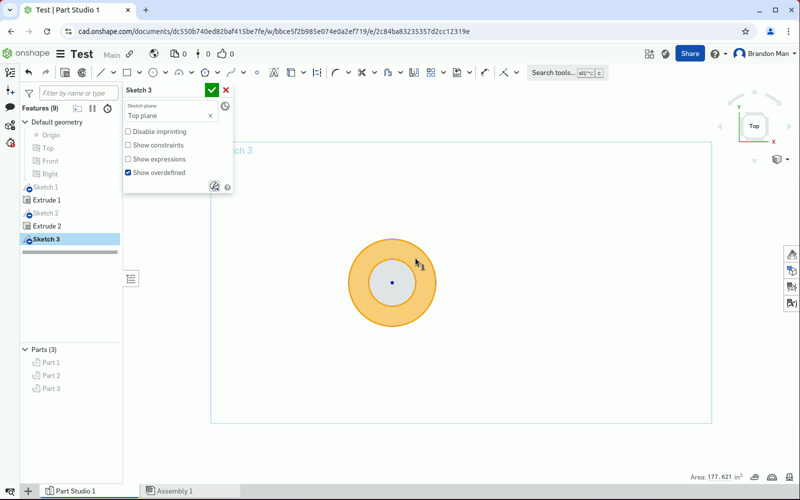
mouse_move(73, 352)
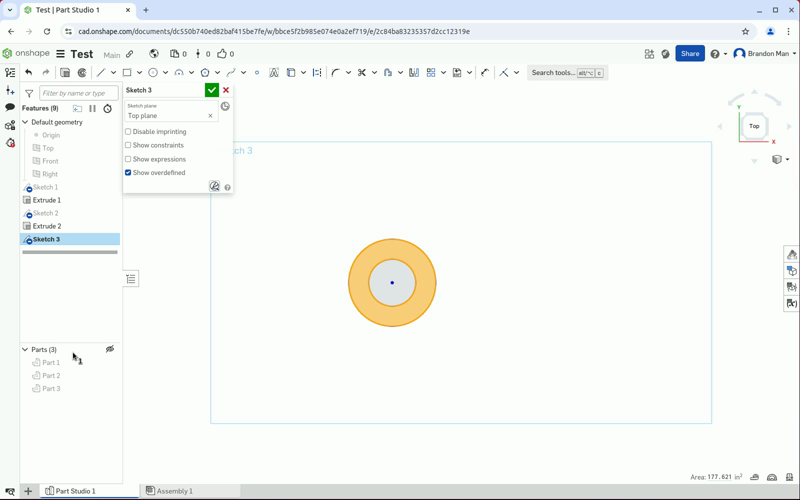
key(shift+y)
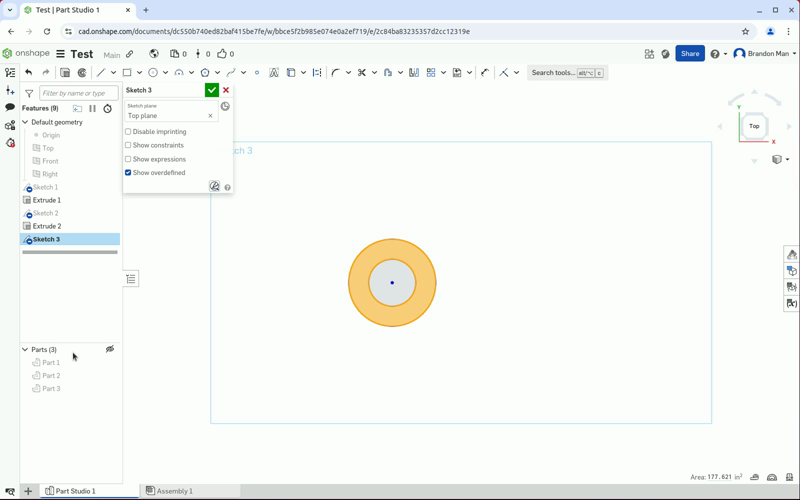
key(shift+e)
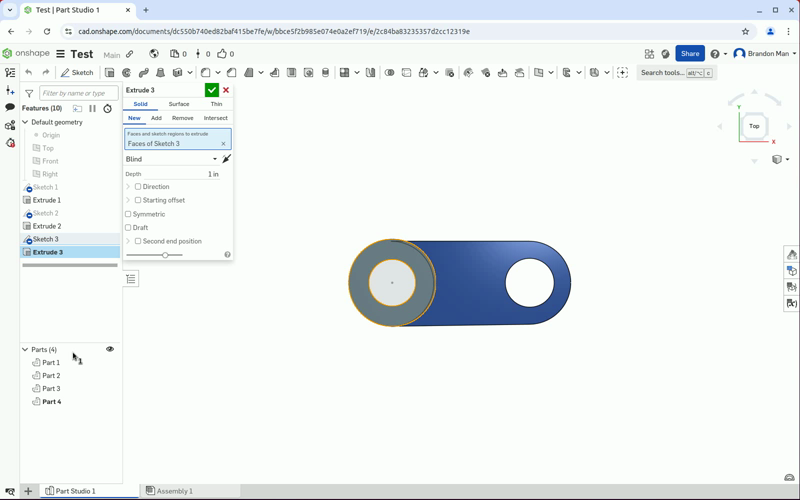
mouse_move(143, 106)
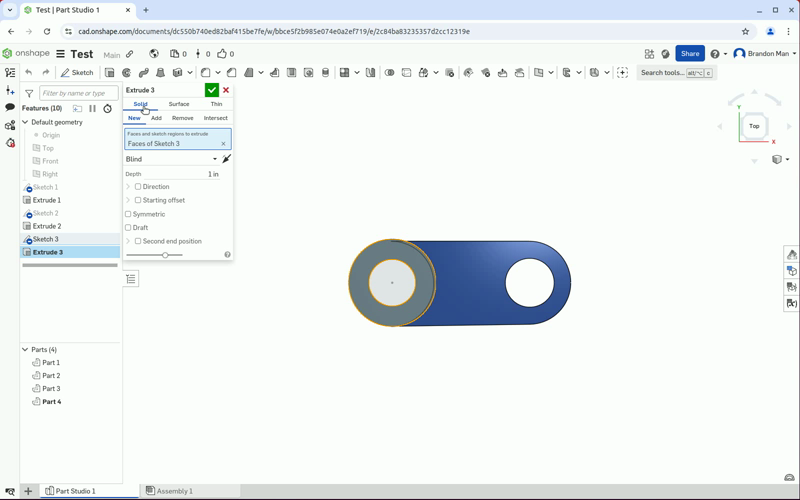
click(143, 106)
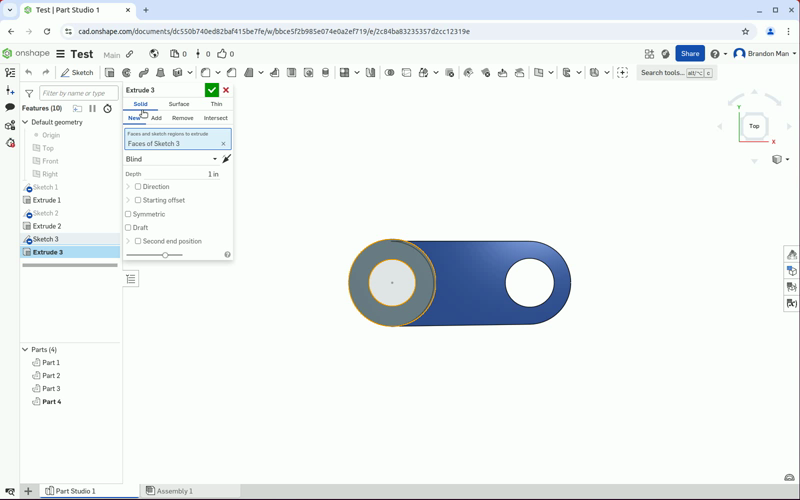
mouse_move(137, 120)
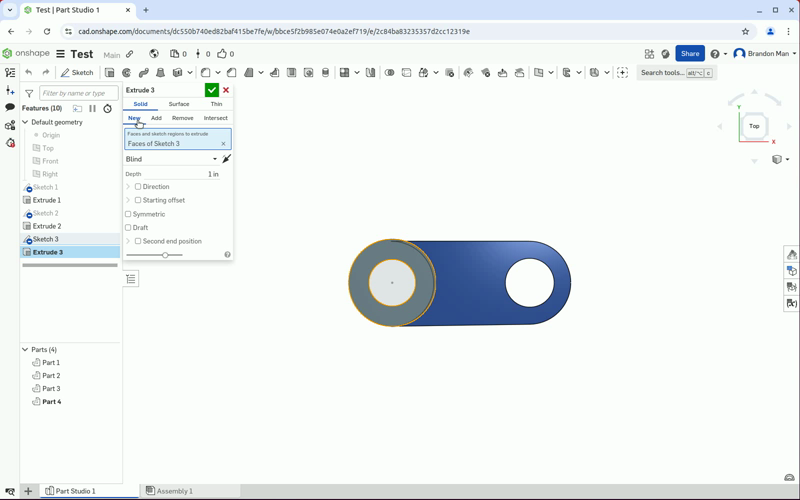
click(137, 120)
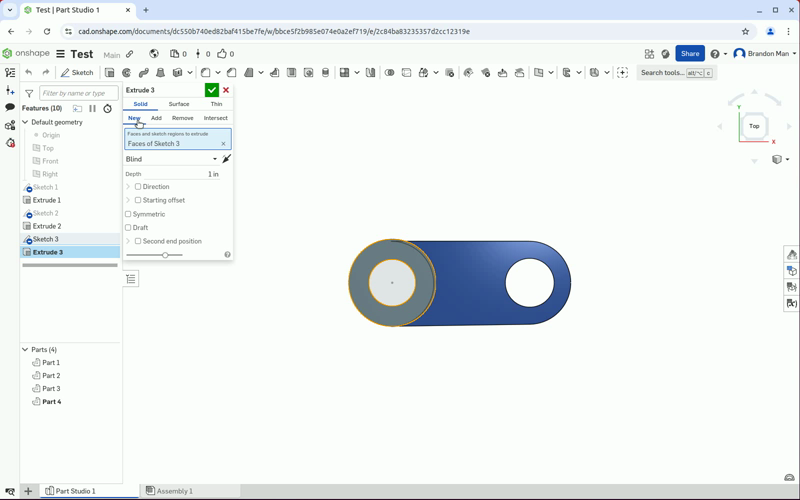
key(tab, 4)
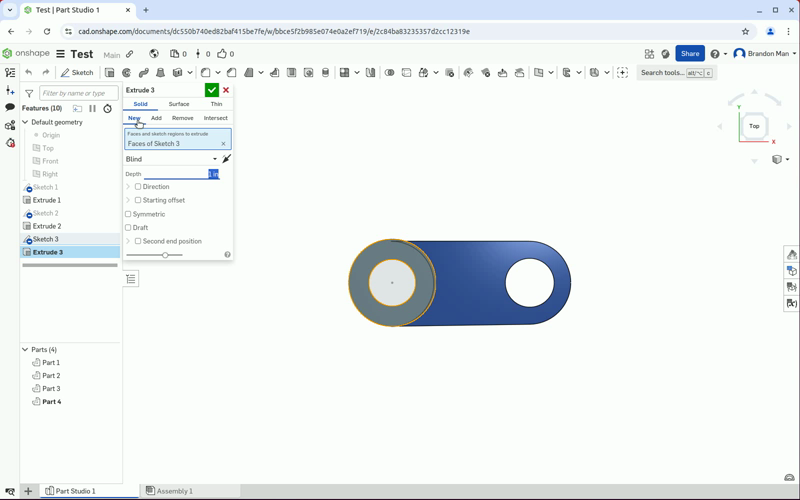
text(15.165)
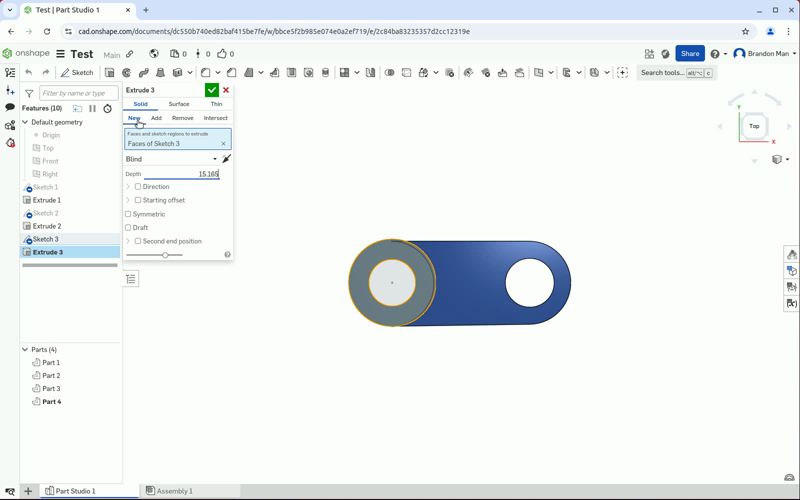
key(enter)
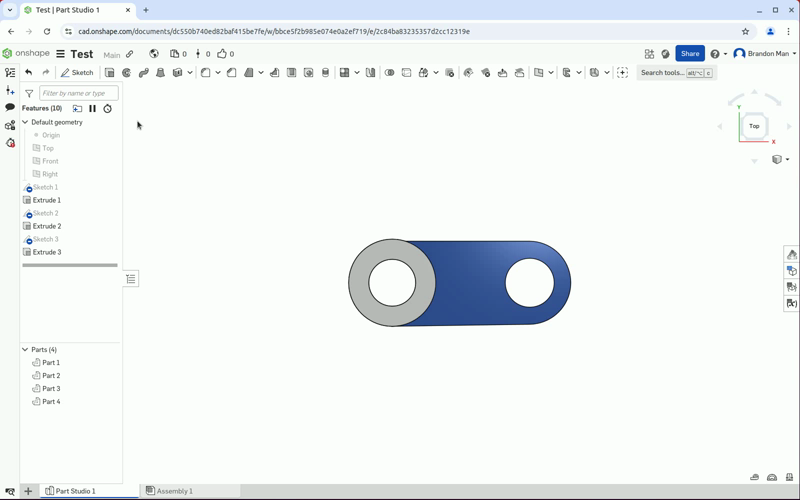
key(shift+h)
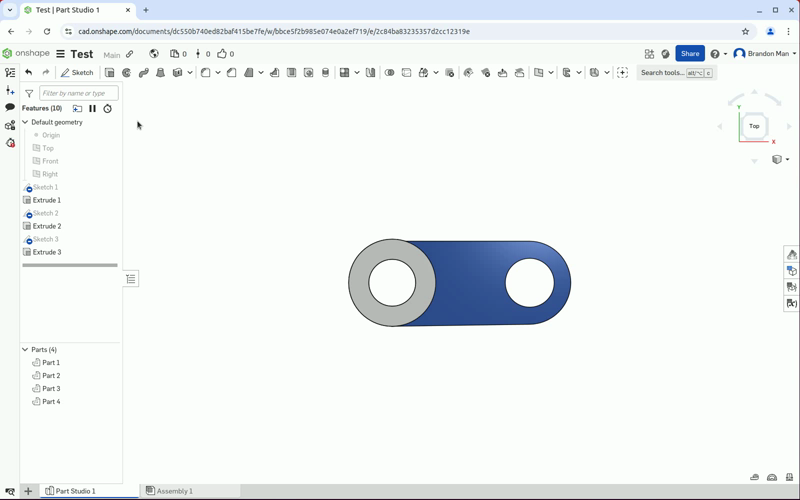
key(shift+h)
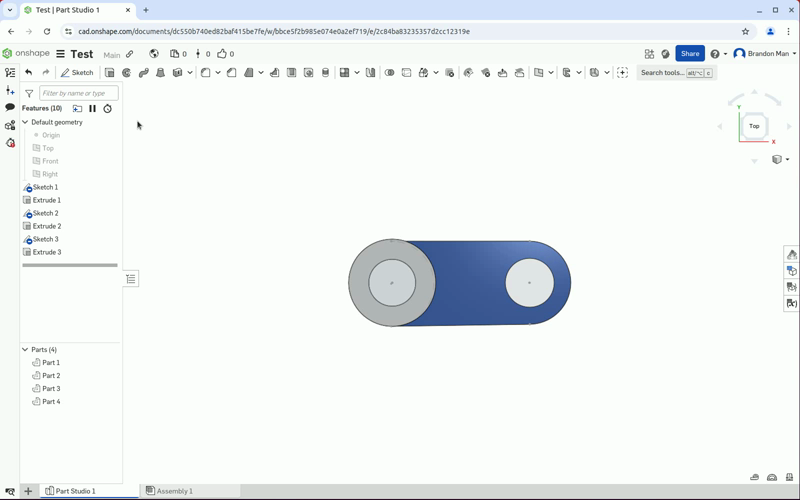
key(shift+7)
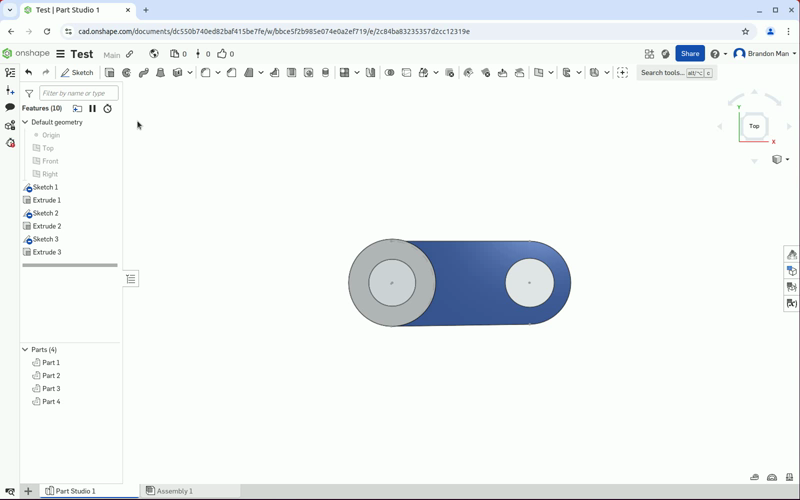
key(up, 3)
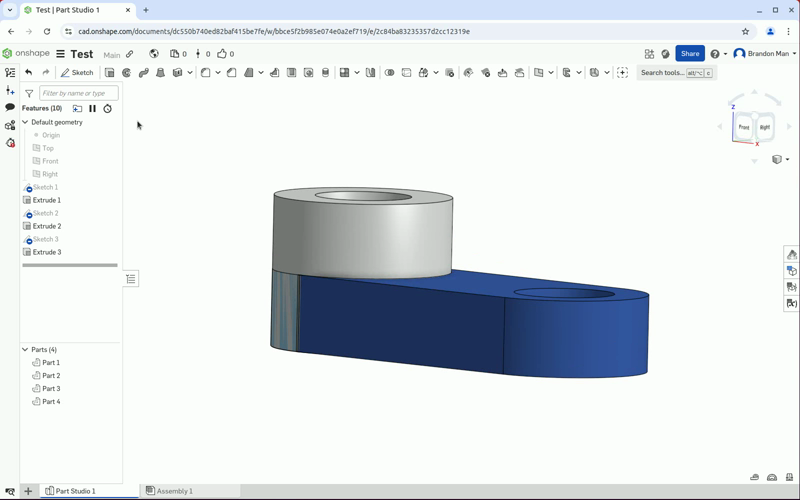
key(left, 3)
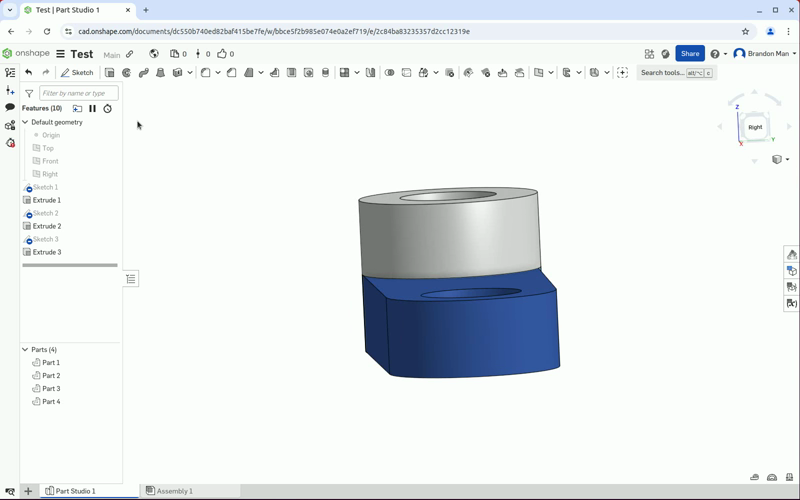
key(right, 3)
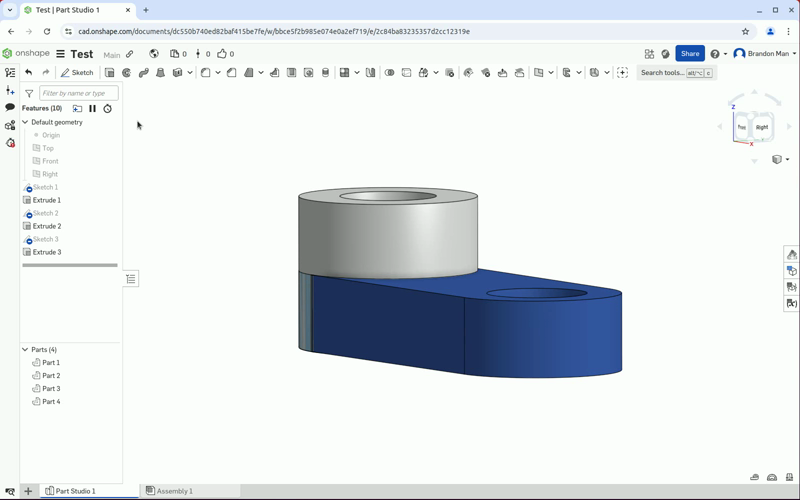
key(down, 3)
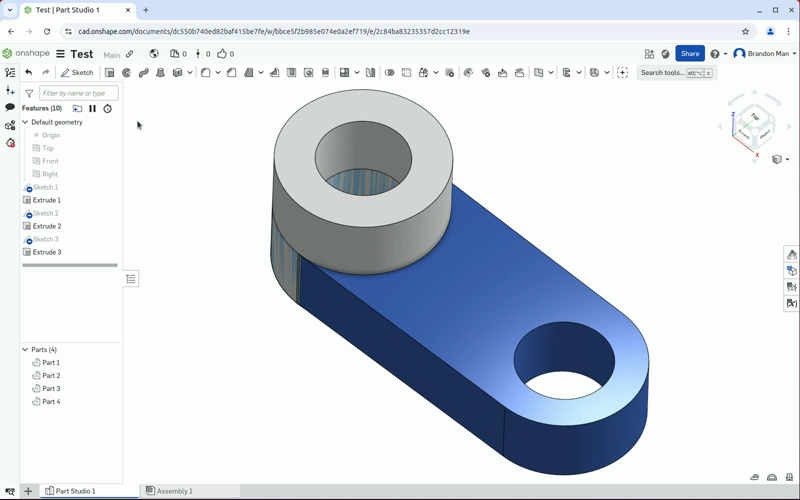
mouse_move(73, 189)
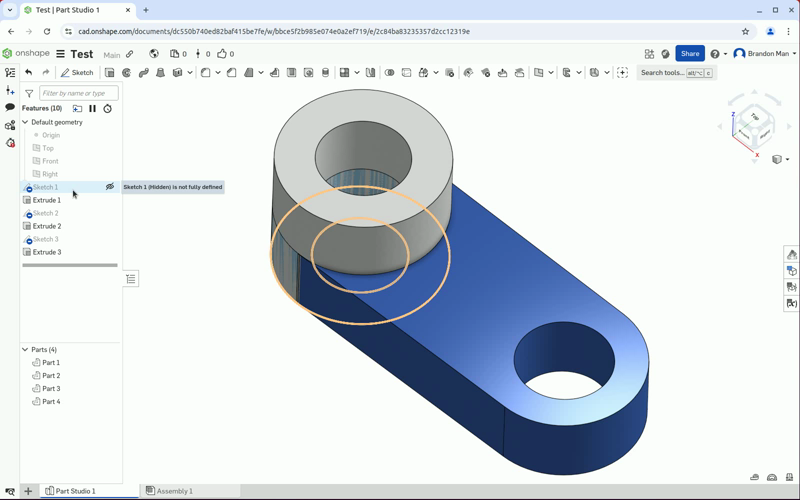
click(73, 189)